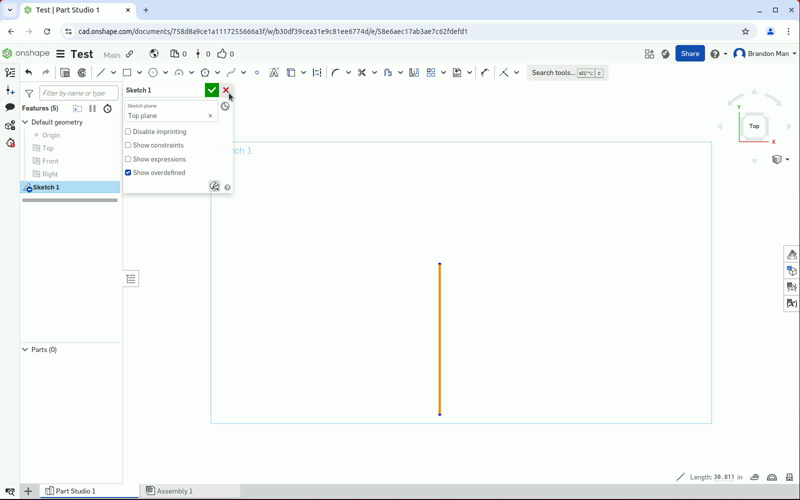
key(shift+h)
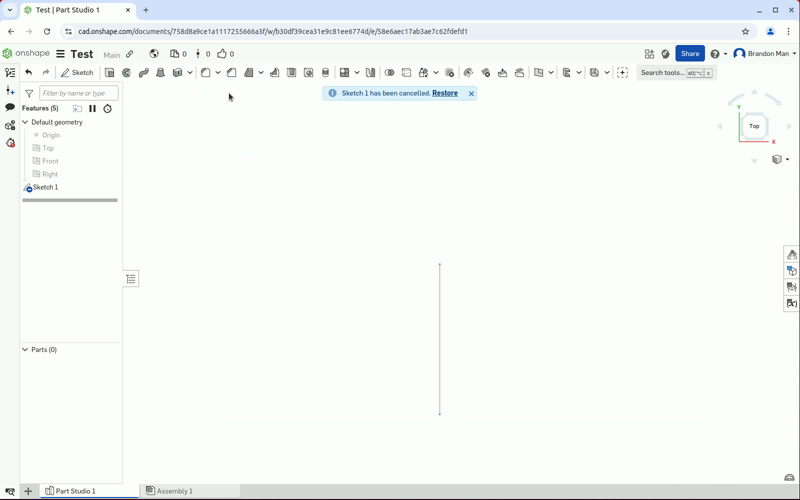
key(shift+s)
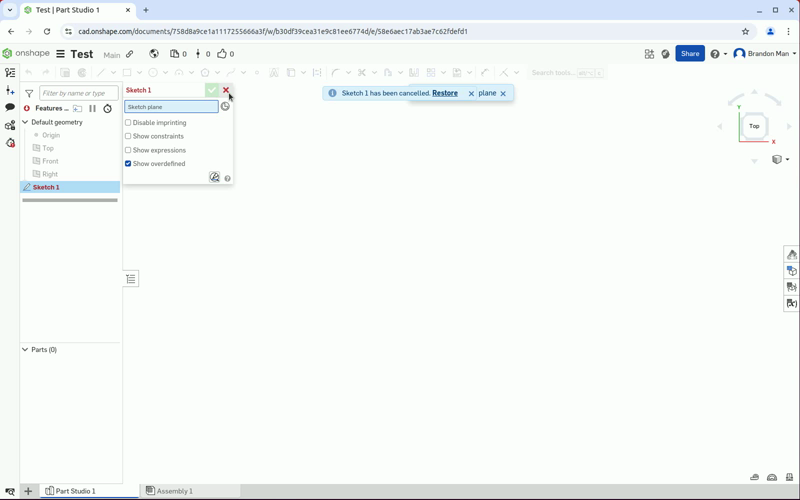
mouse_move(73, 150)
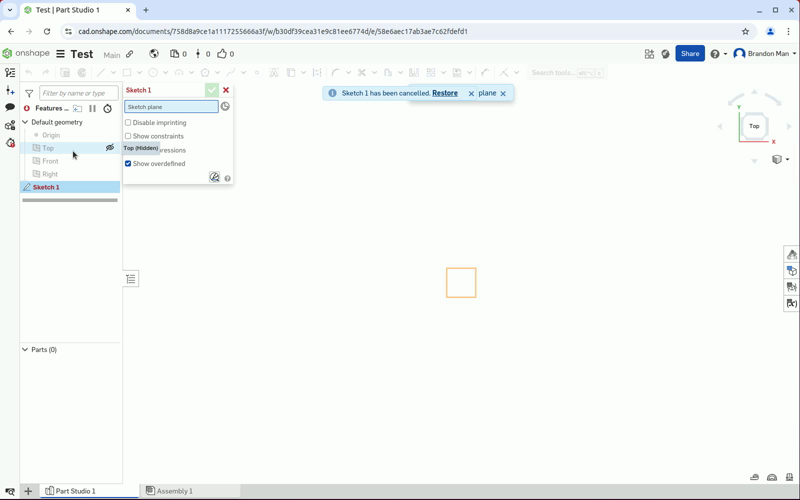
click(73, 150)
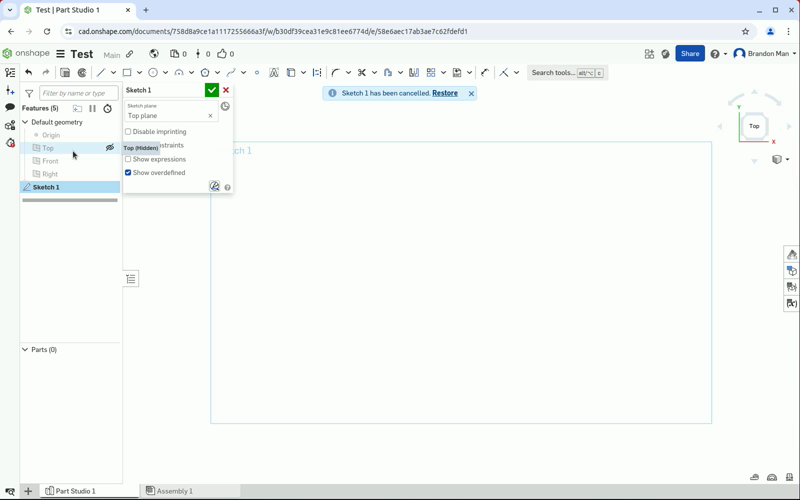
mouse_move(73, 352)
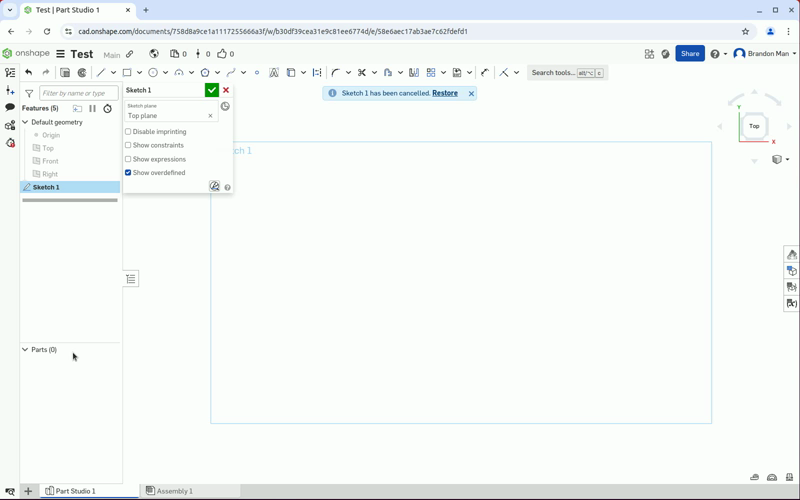
key(y)
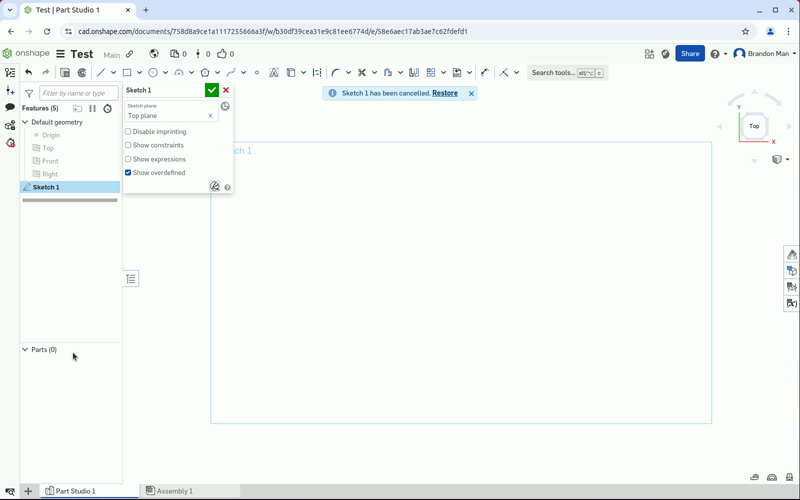
key(l)
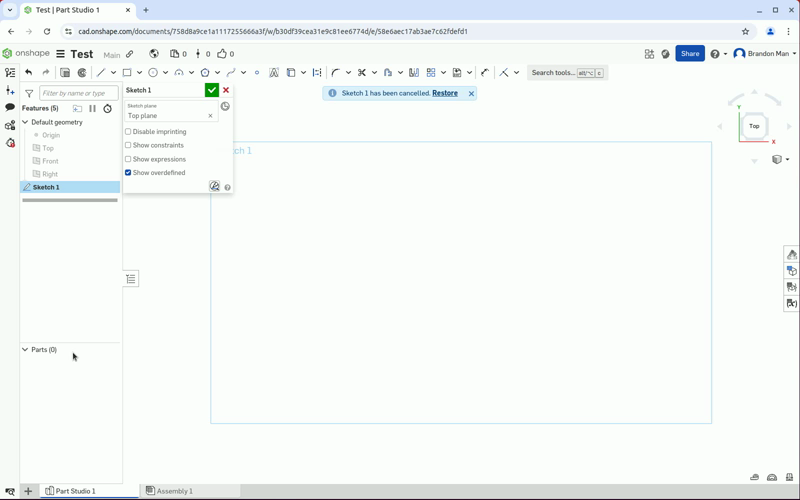
key_down(shift)
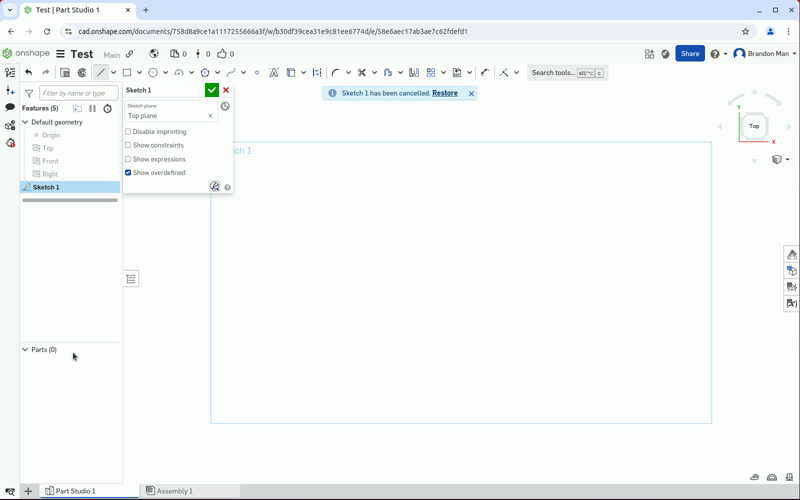
mouse_move(357, 361)
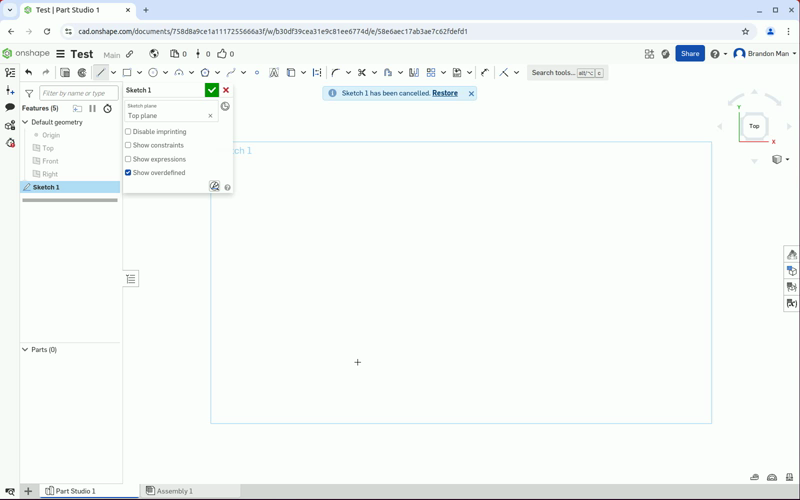
click(357, 361)
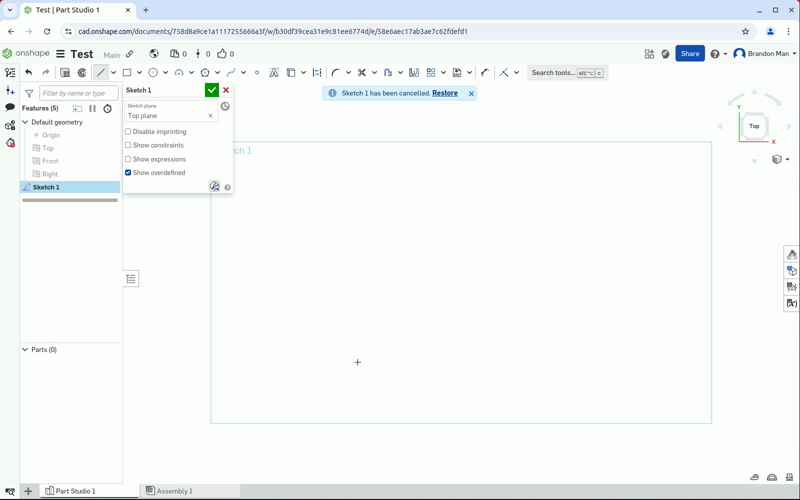
key_up(shift)
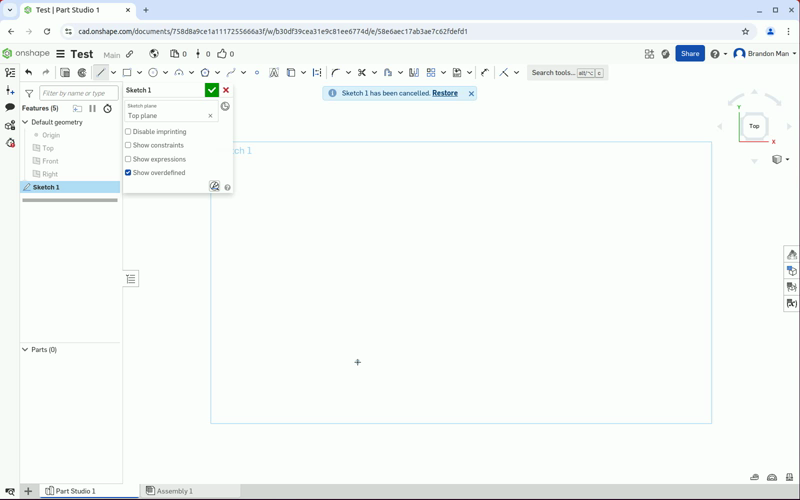
key_down(shift)
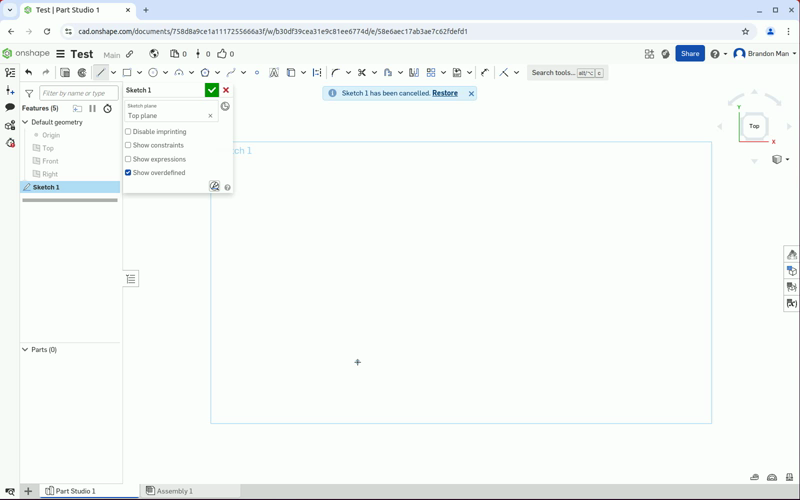
mouse_move(572, 361)
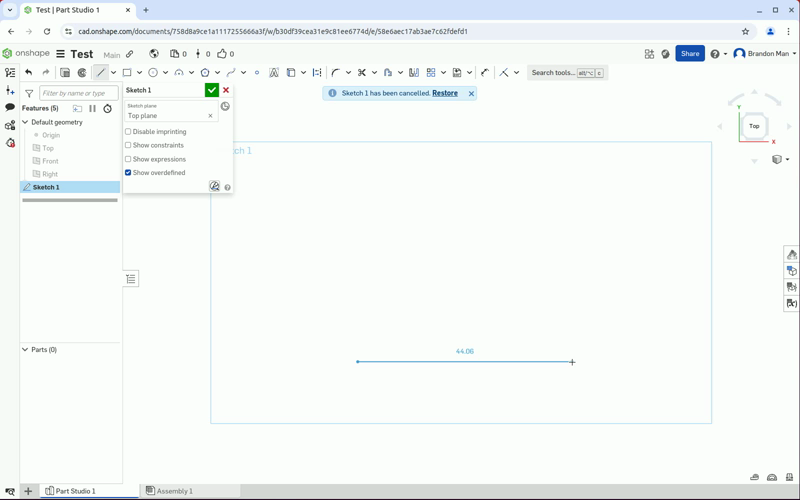
click(572, 361)
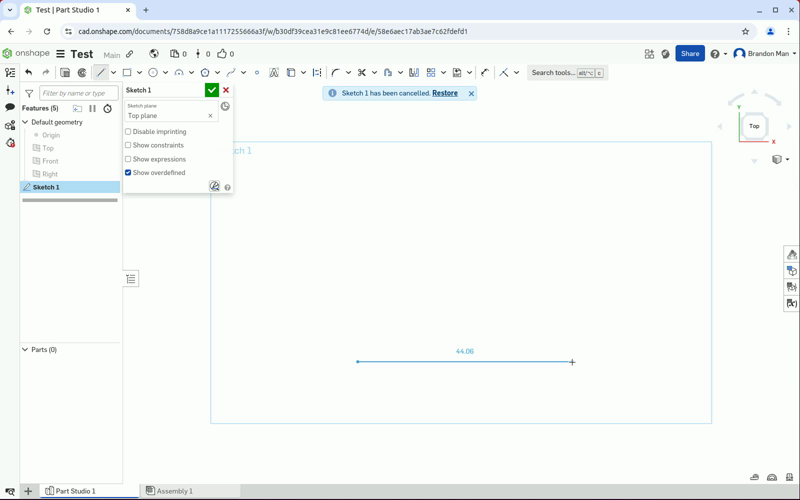
key_up(shift)
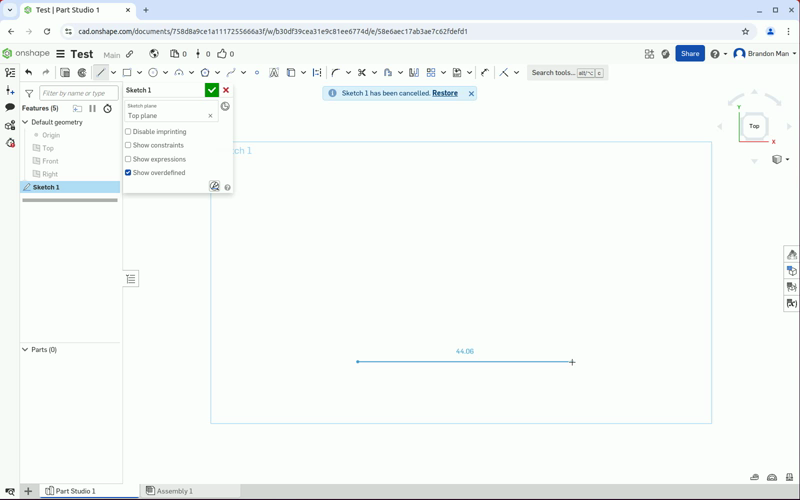
key_down(shift)
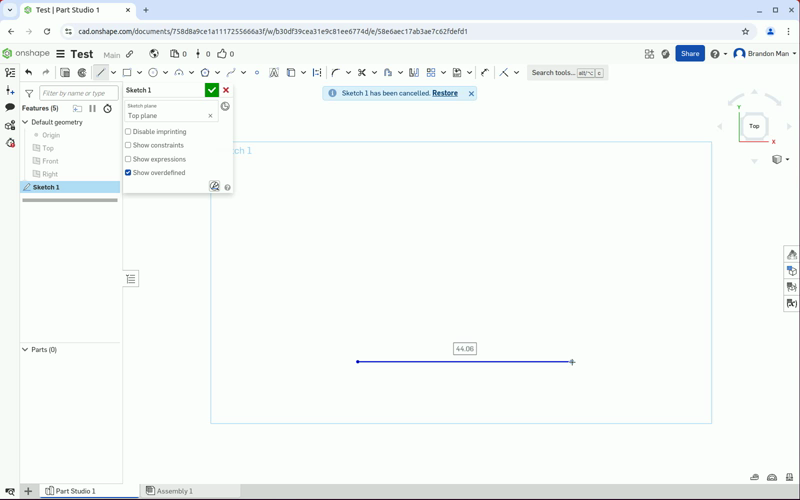
mouse_move(572, 198)
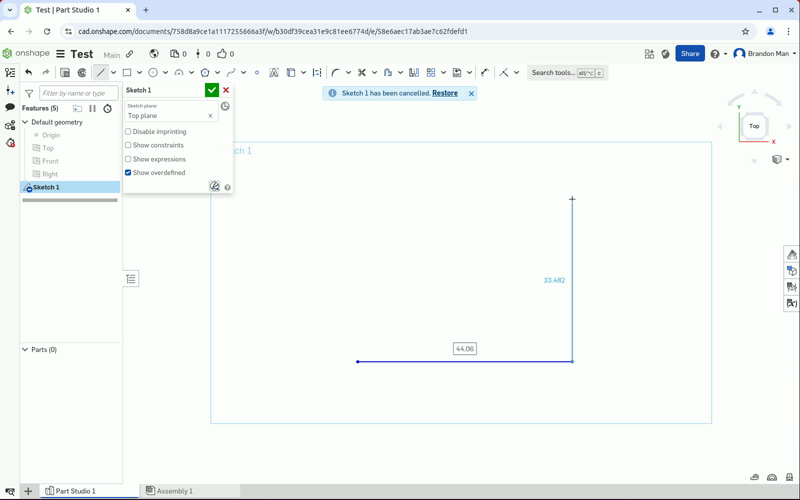
click(572, 198)
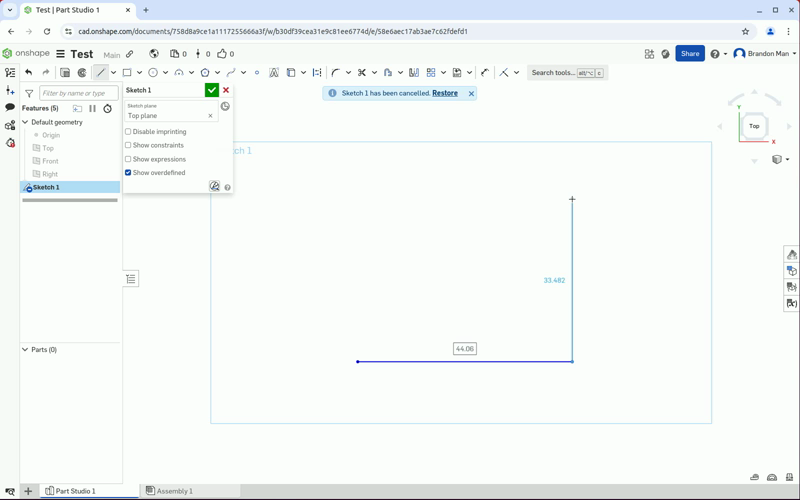
key_up(shift)
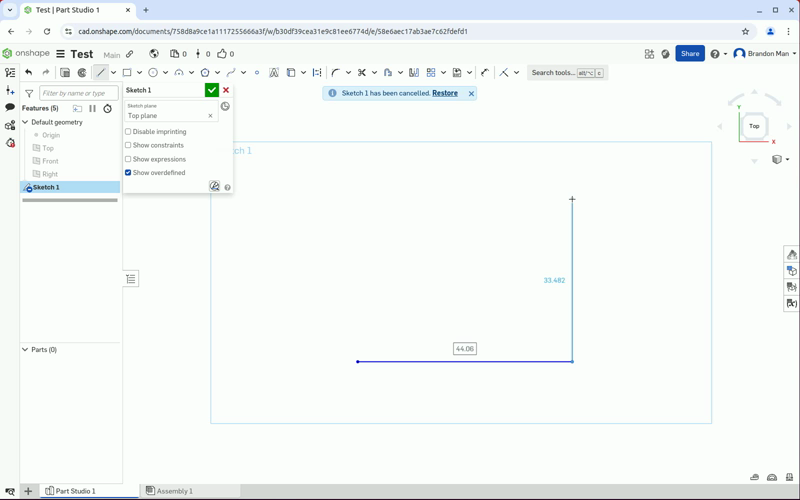
key_down(shift)
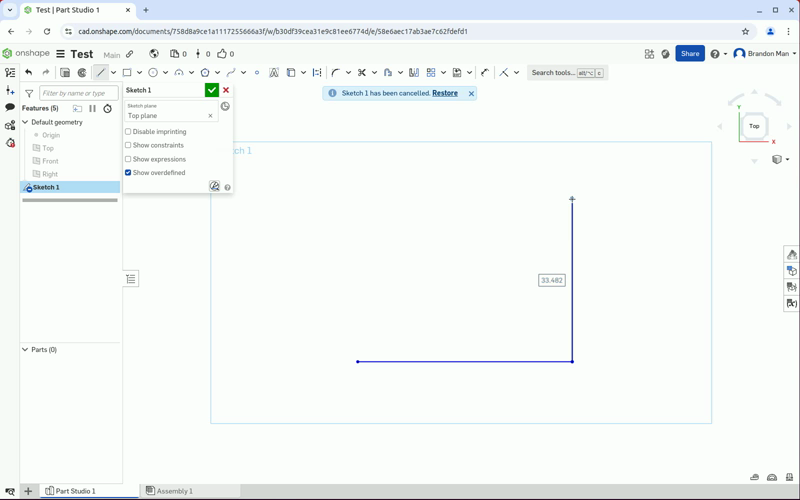
mouse_move(357, 198)
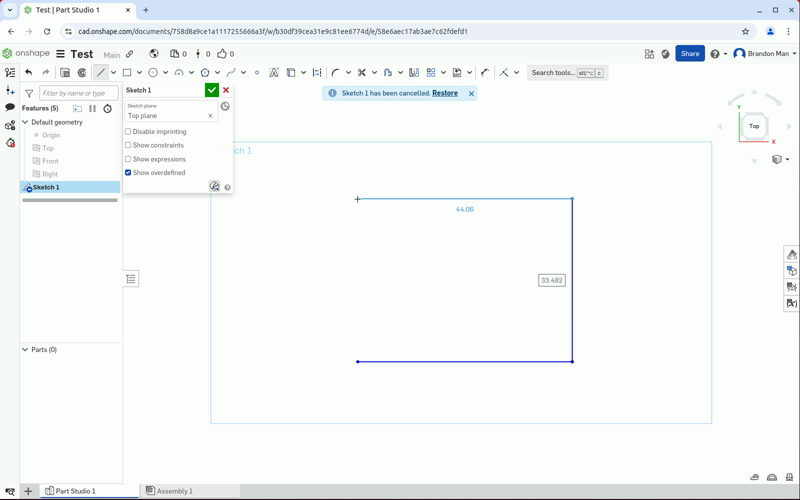
click(357, 198)
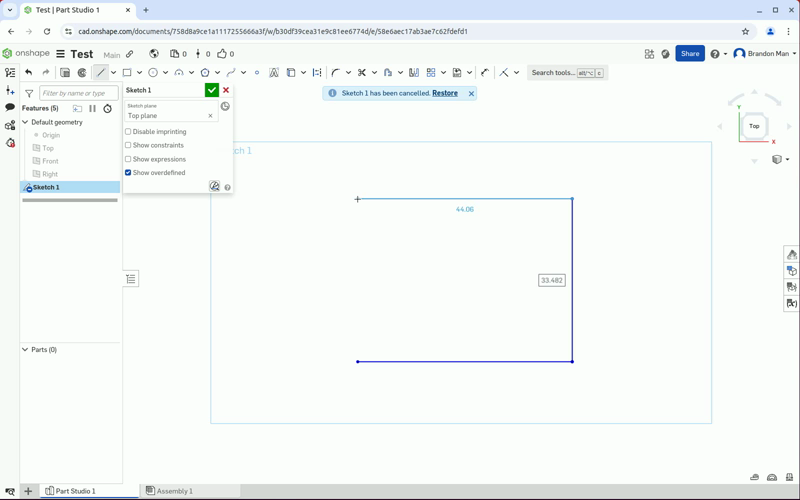
key_up(shift)
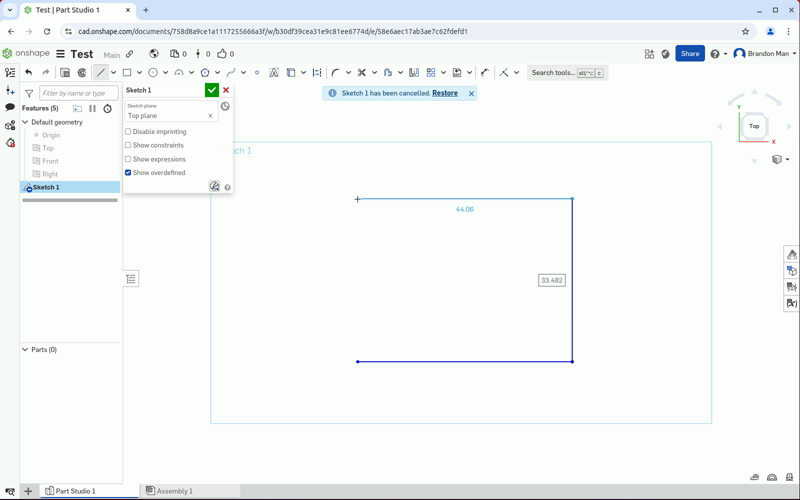
key_down(shift)
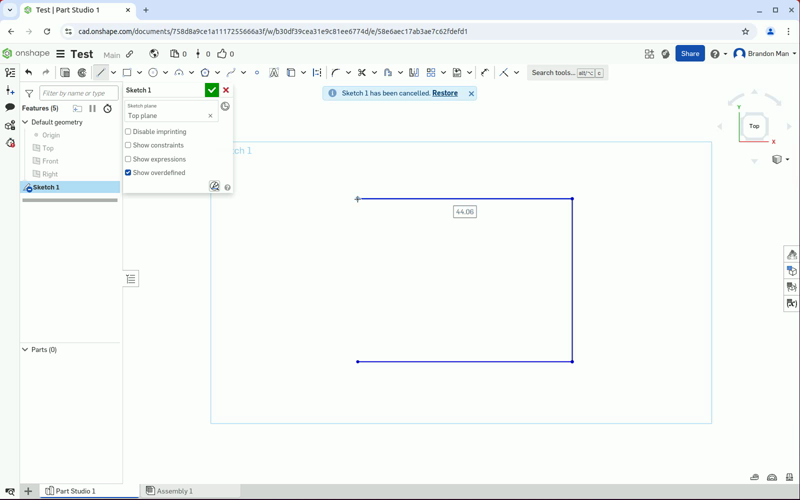
mouse_move(357, 361)
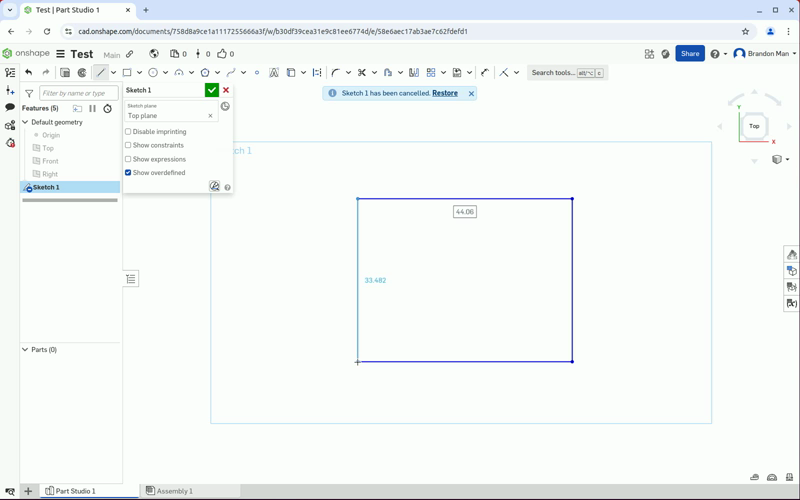
key_up(shift)
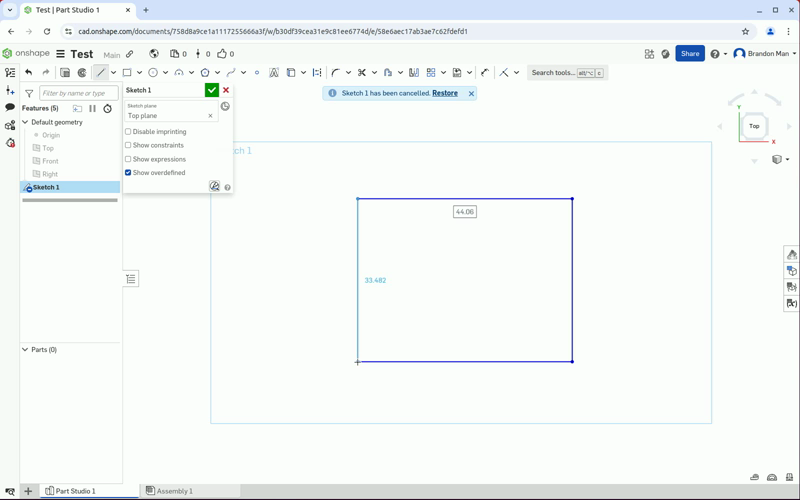
click(357, 361)
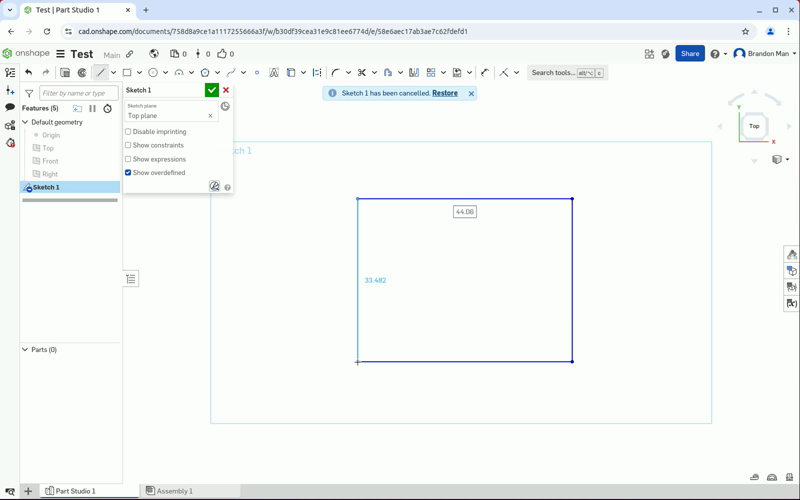
key(esc)
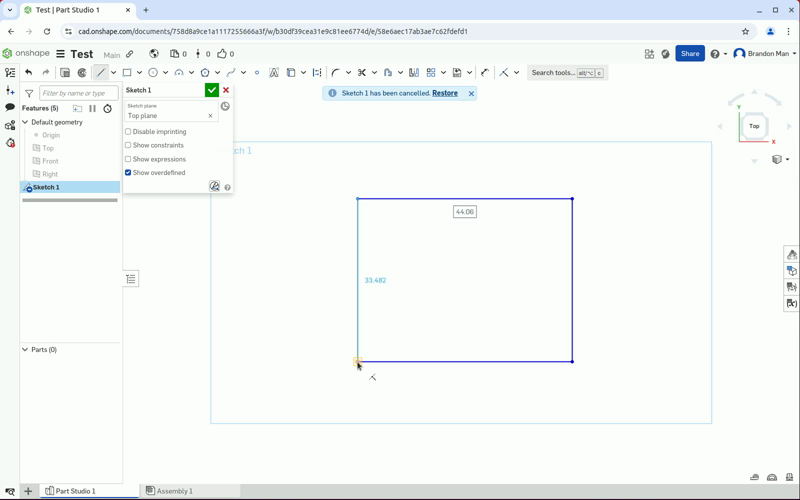
mouse_move(434, 247)
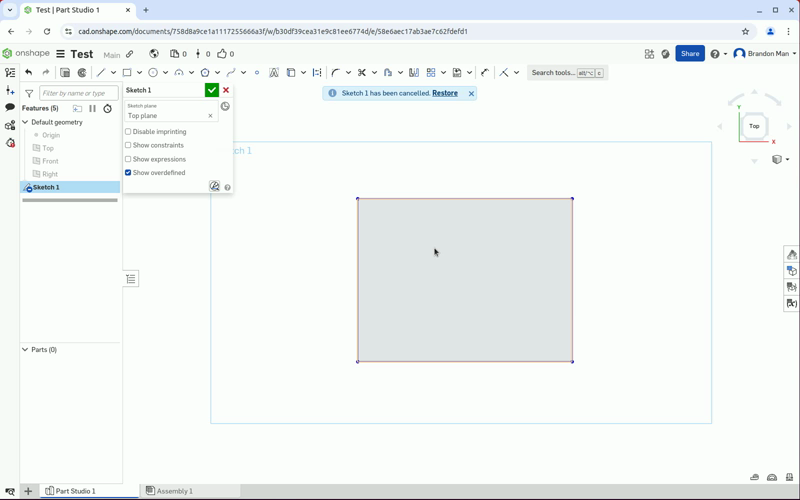
click(434, 247)
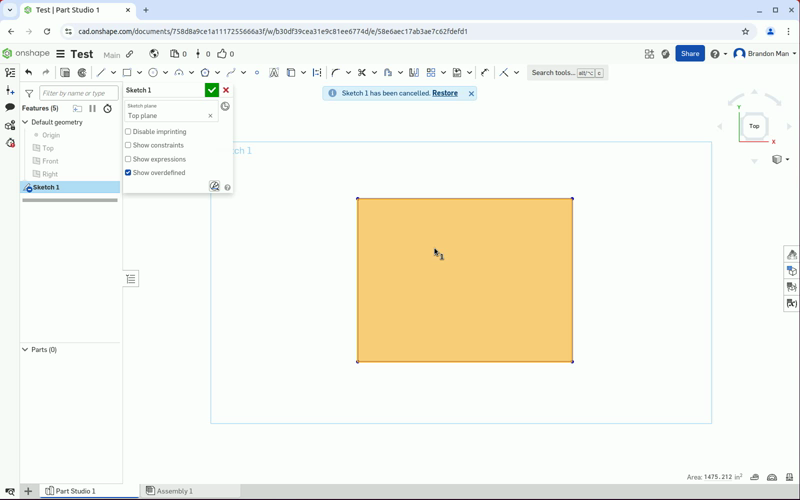
mouse_move(73, 352)
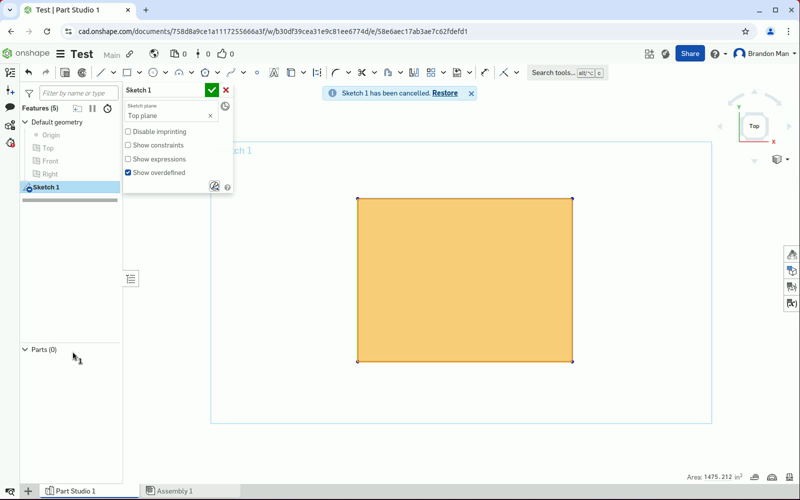
key(shift+y)
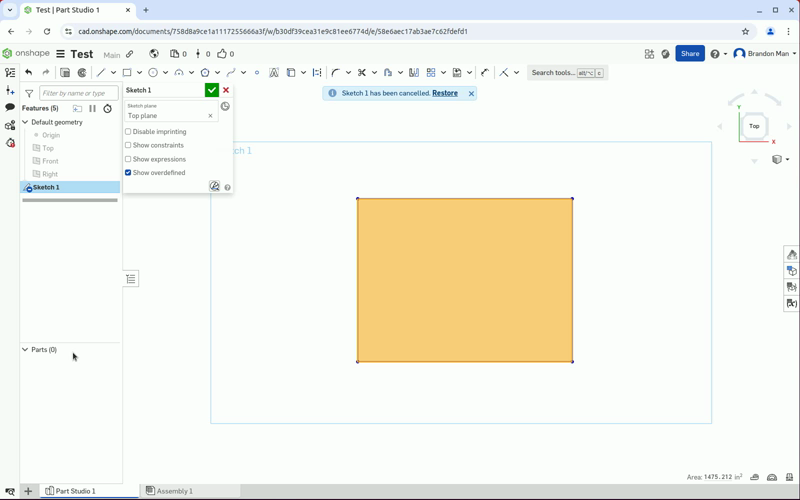
key(shift+e)
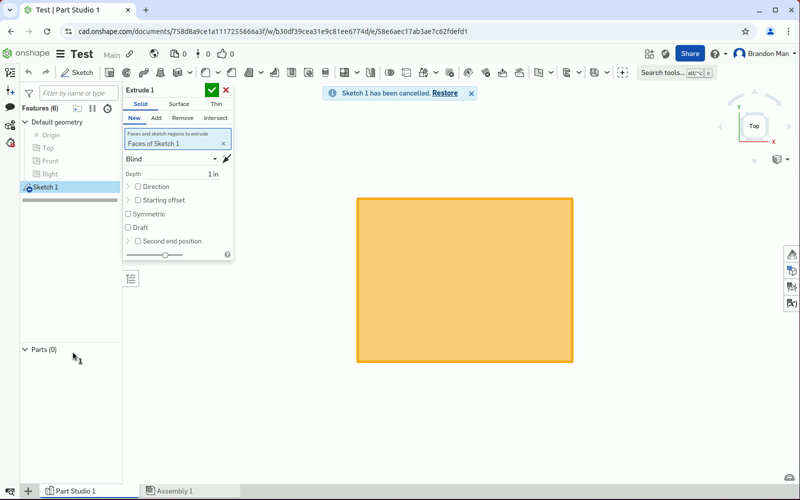
mouse_move(143, 106)
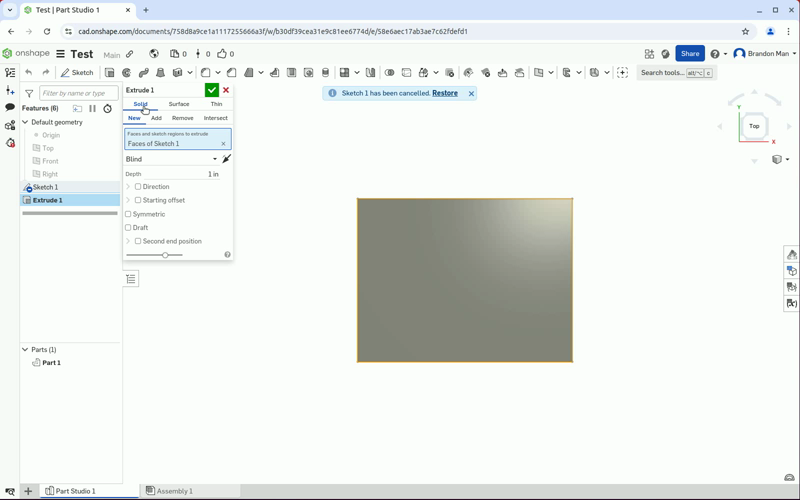
click(143, 106)
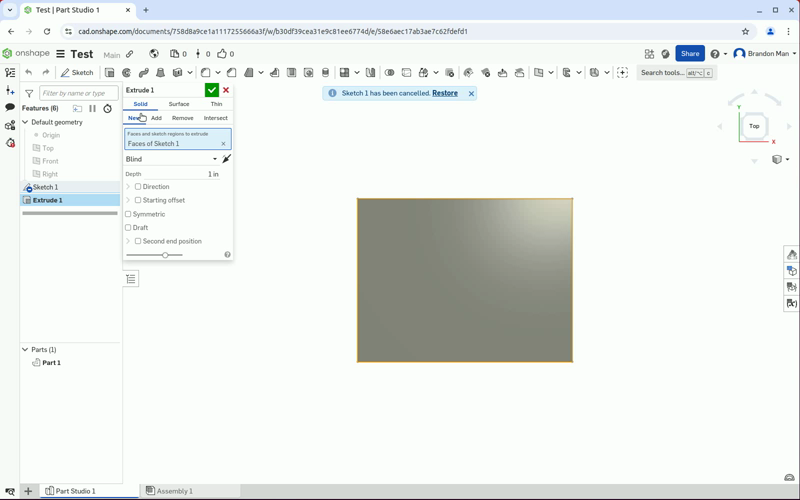
mouse_move(137, 120)
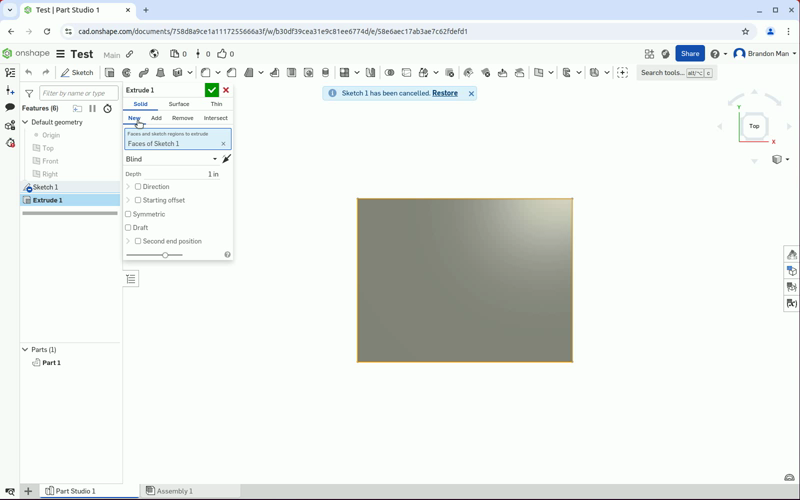
click(137, 120)
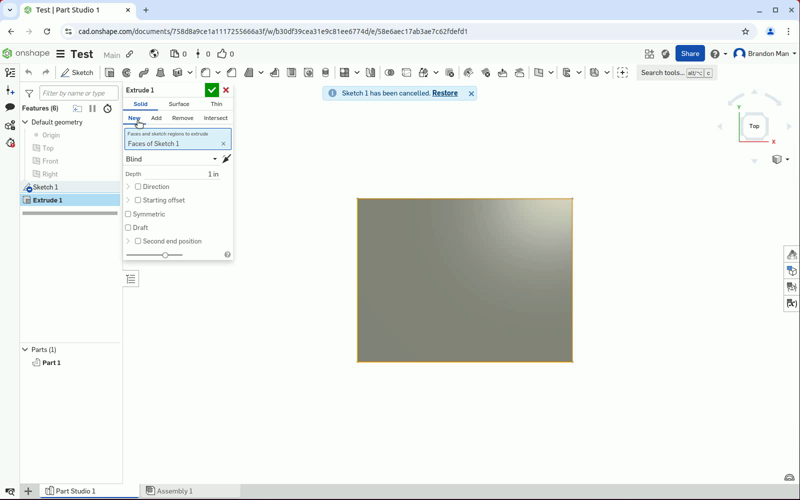
key(tab, 4)
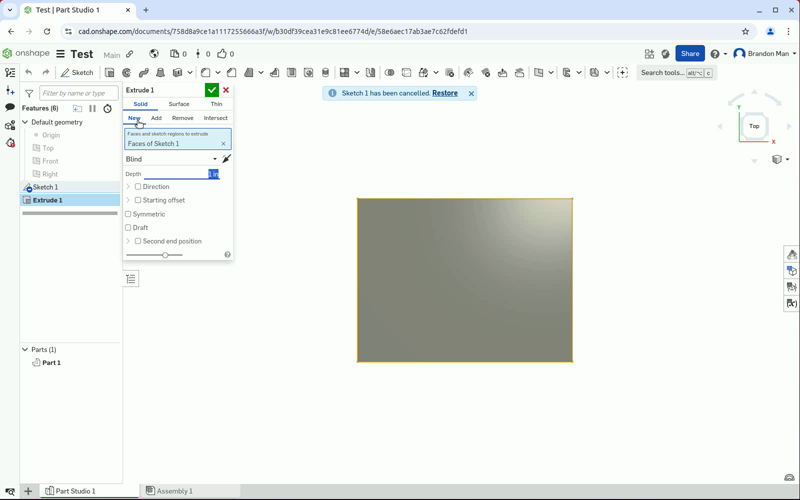
text(19.257)
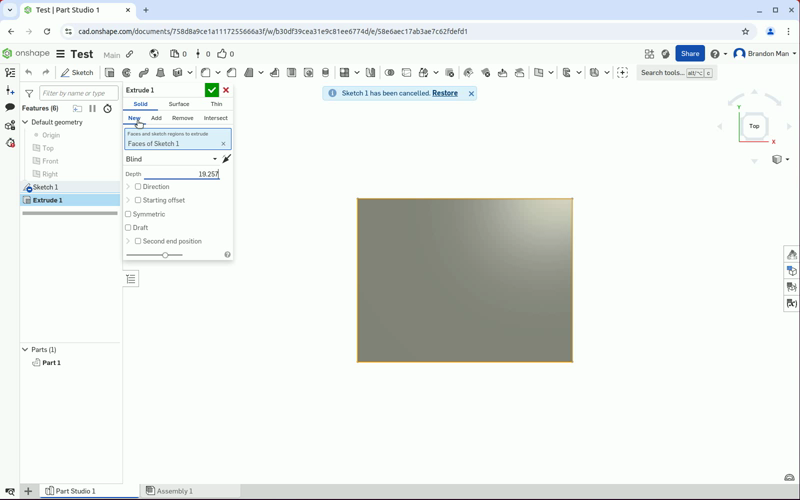
key(enter)
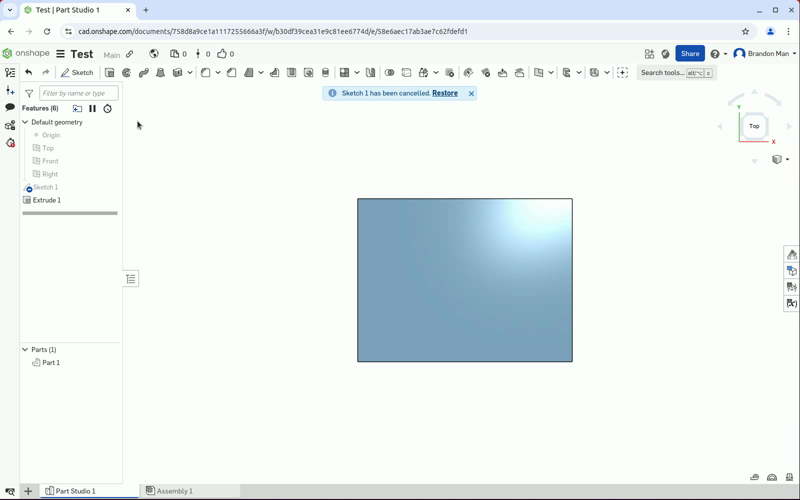
key(shift+h)
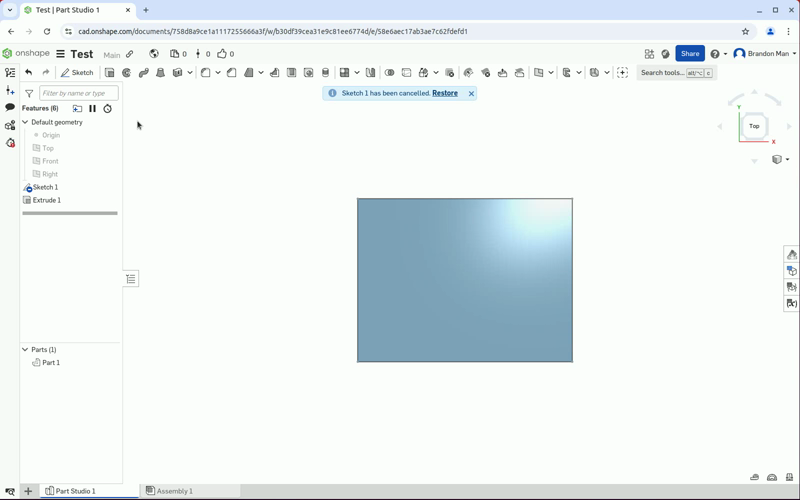
key(shift+h)
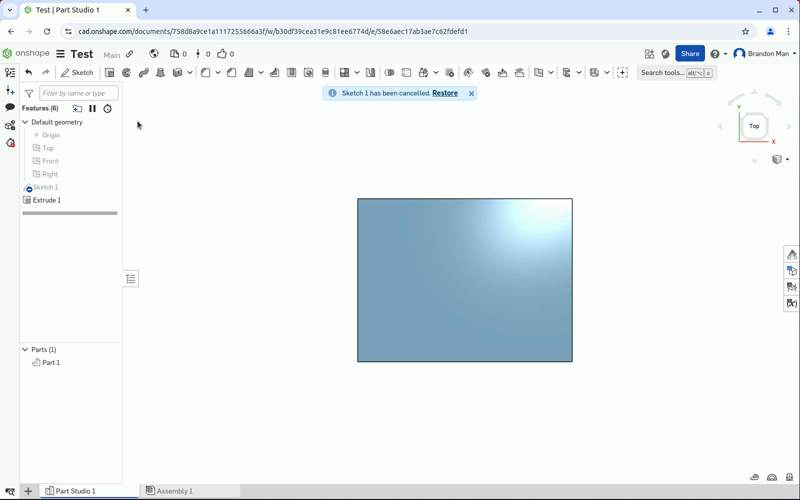
mouse_move(73, 189)
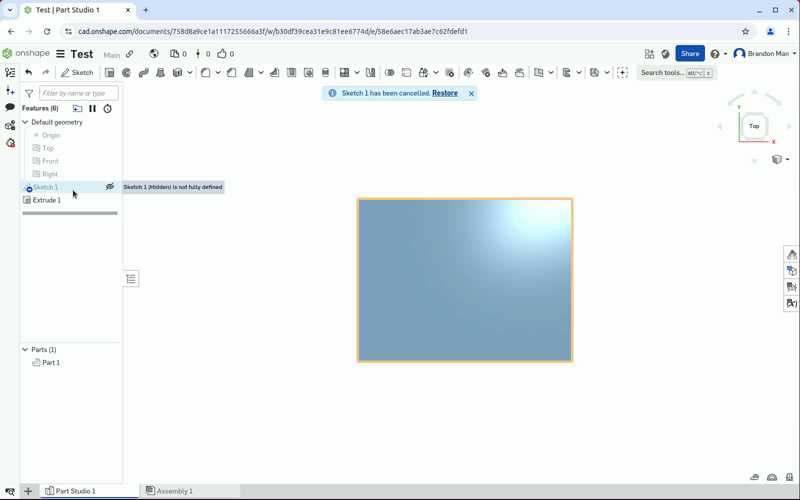
click(73, 189)
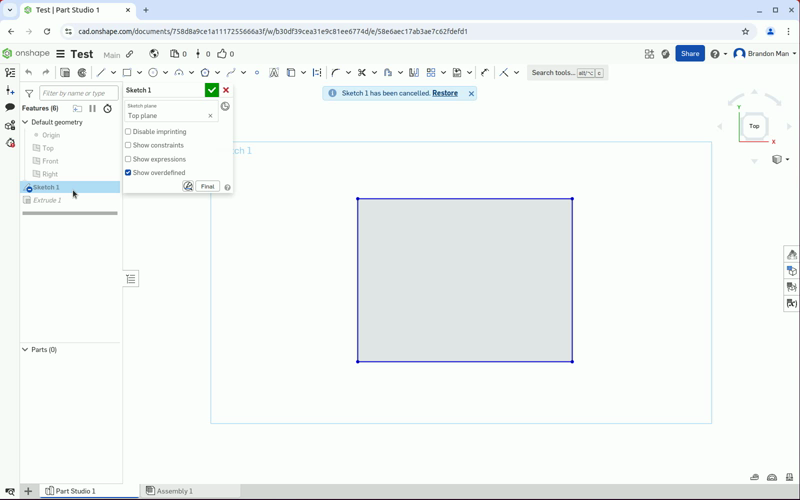
mouse_move(229, 92)
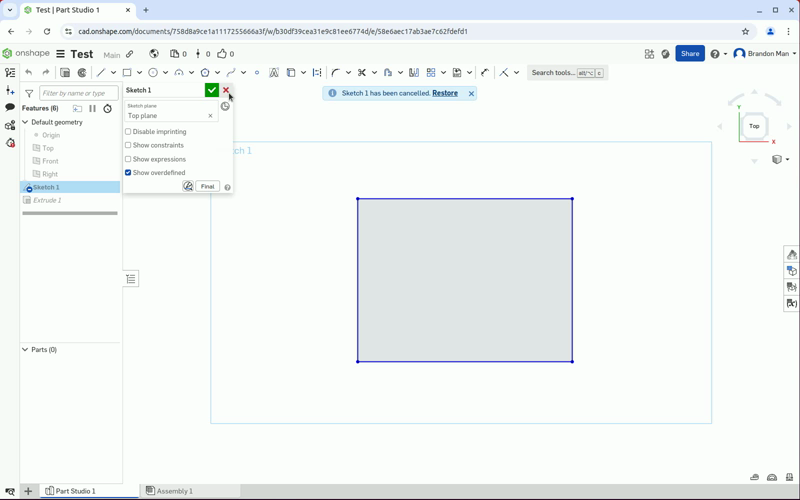
click(229, 92)
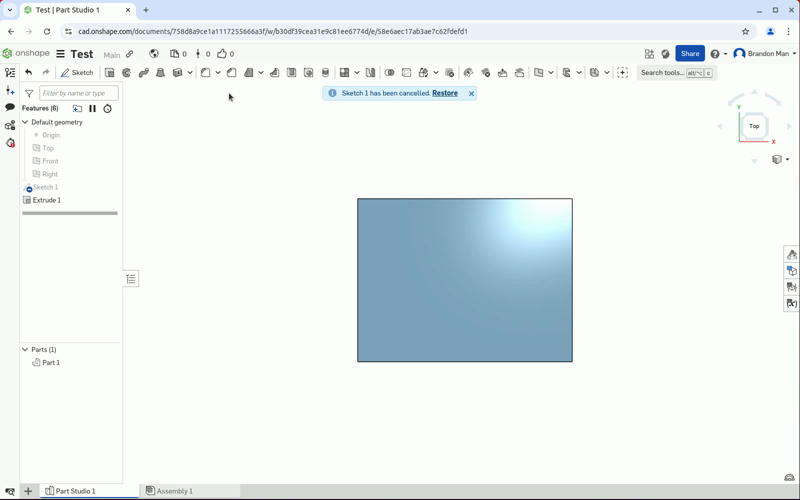
mouse_move(541, 75)
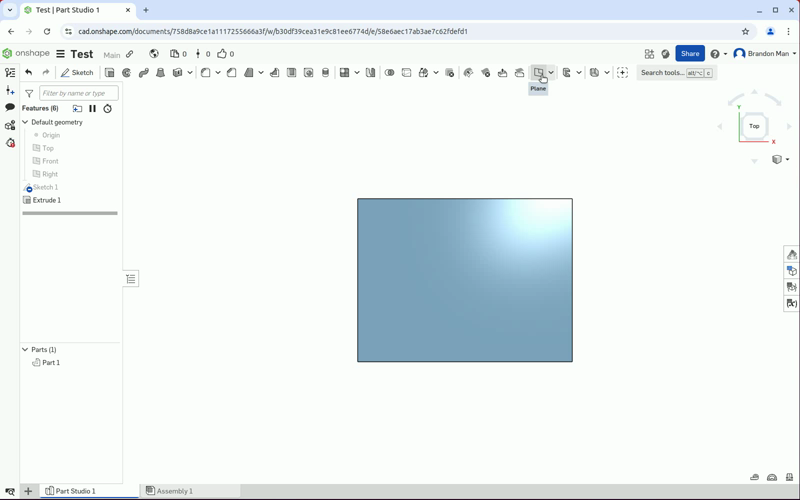
click(541, 75)
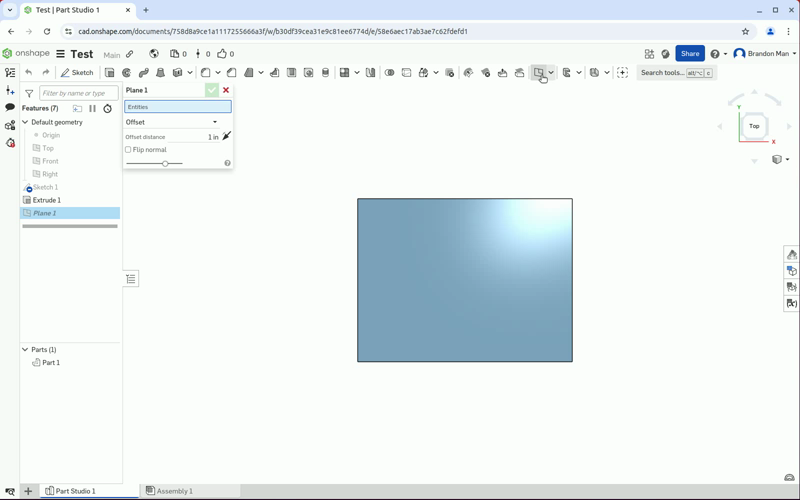
mouse_move(73, 150)
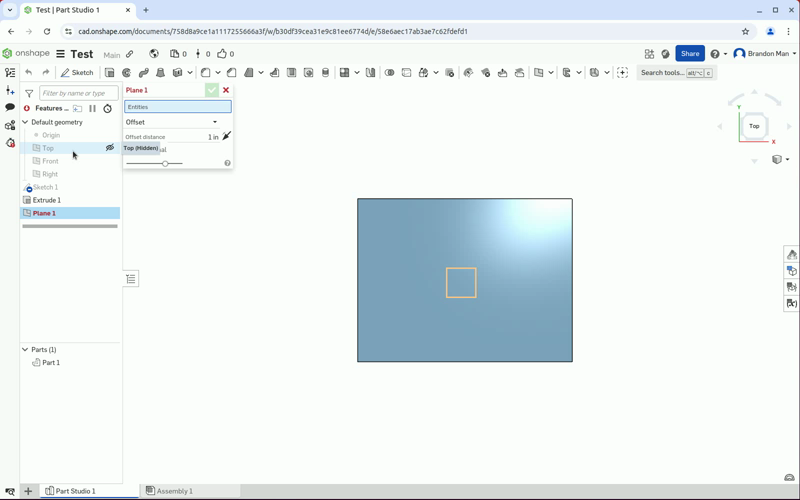
click(73, 150)
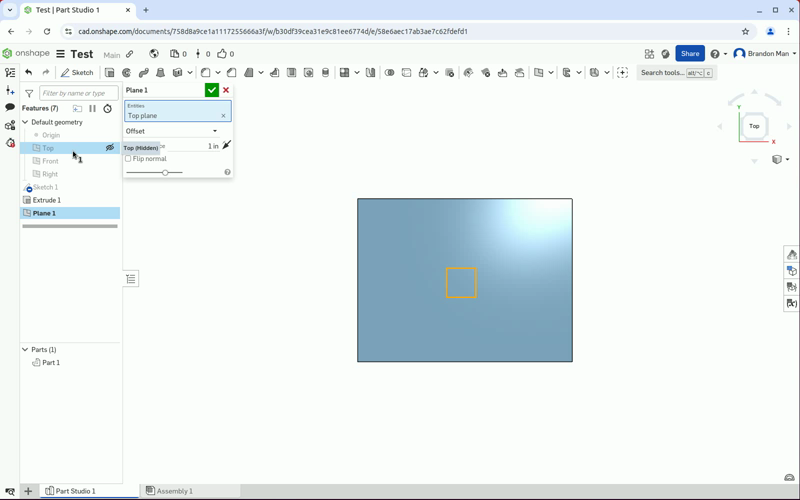
key(tab, 2)
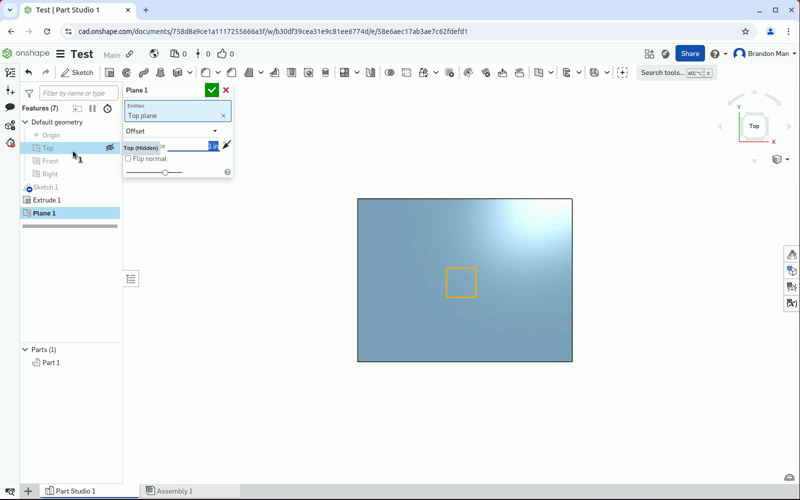
text(19.257)
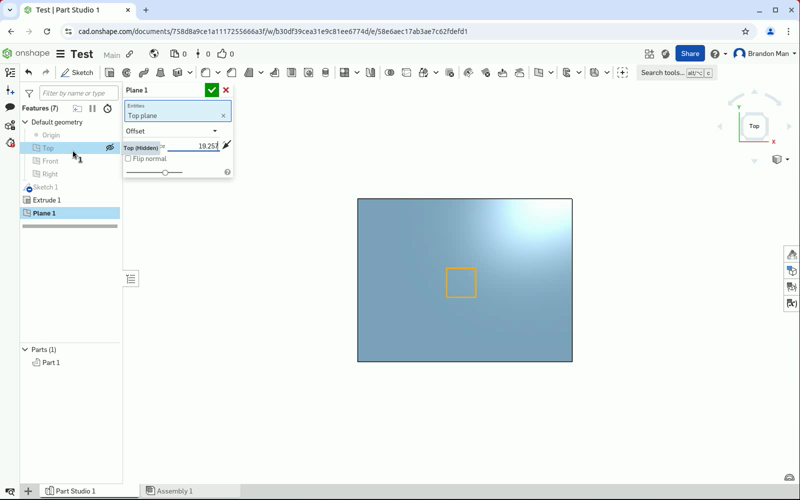
key(enter, 2)
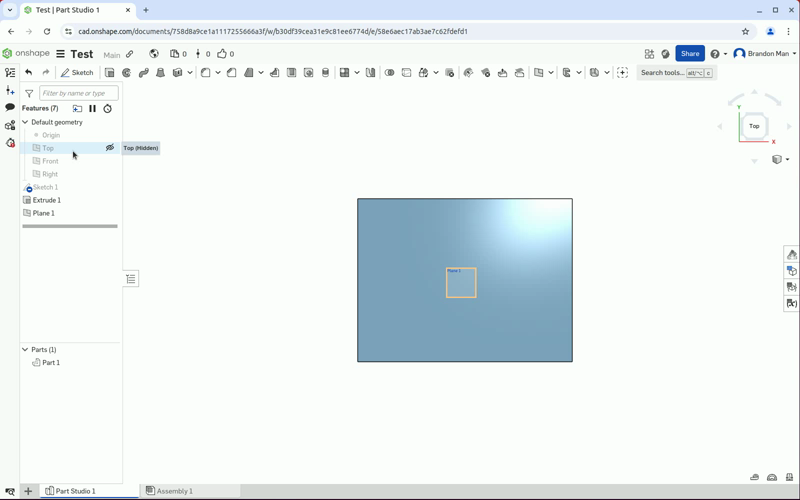
key(shift+s)
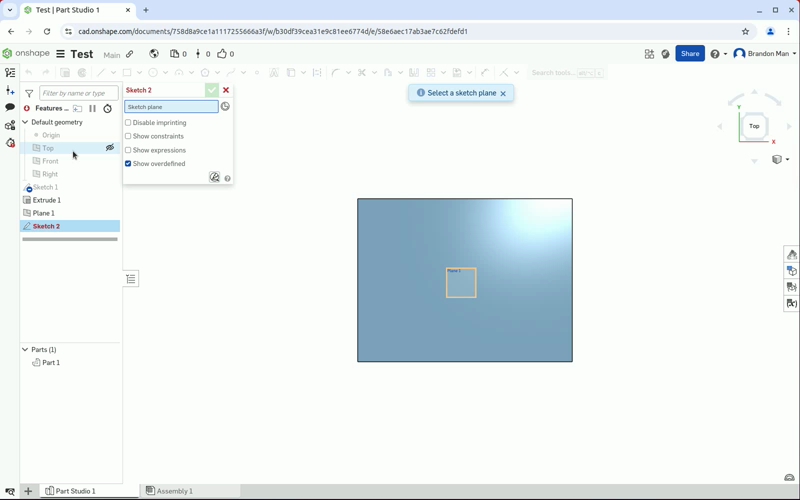
mouse_move(73, 215)
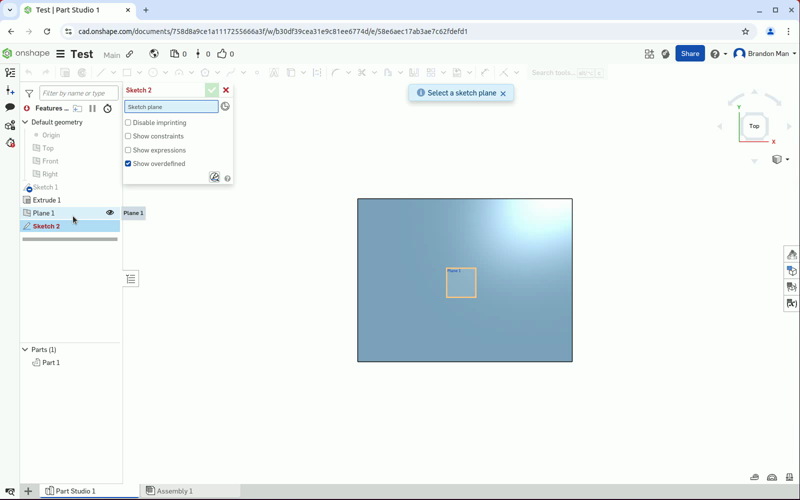
click(73, 215)
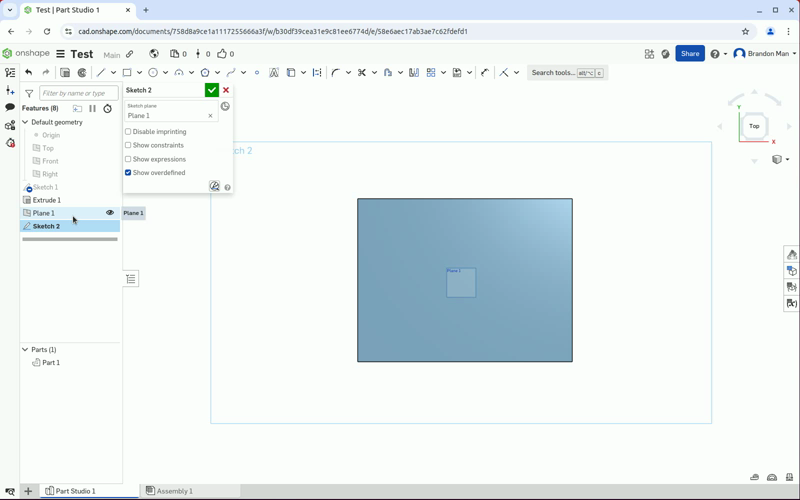
mouse_move(73, 352)
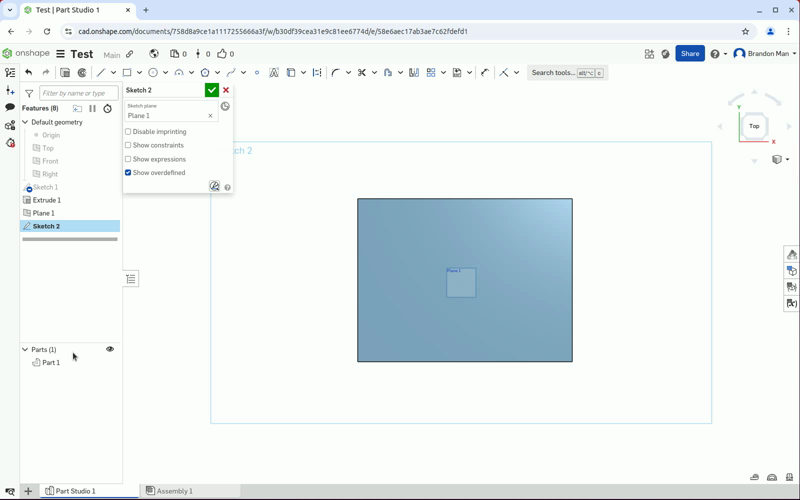
key(y)
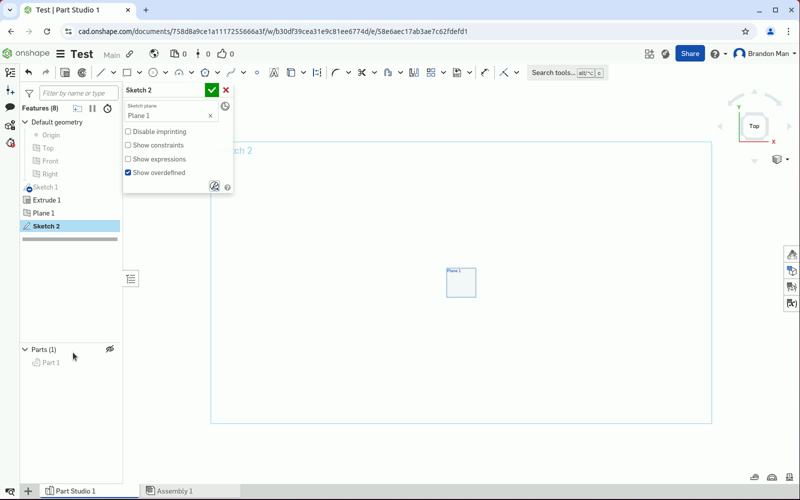
key(l)
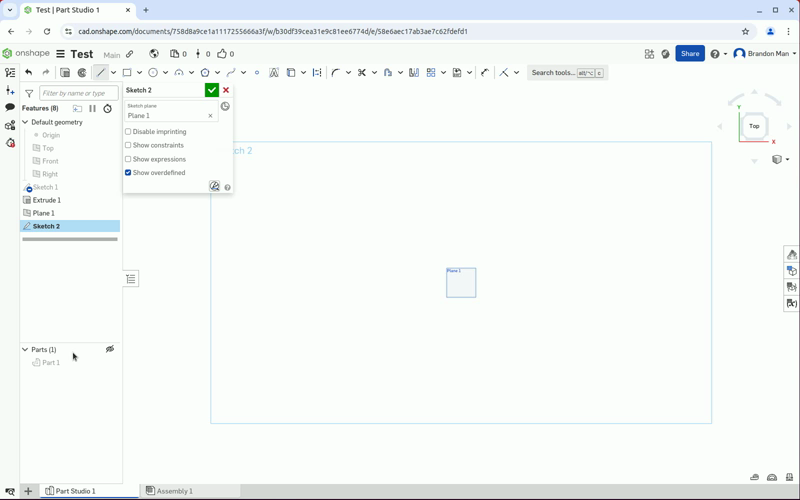
key_down(shift)
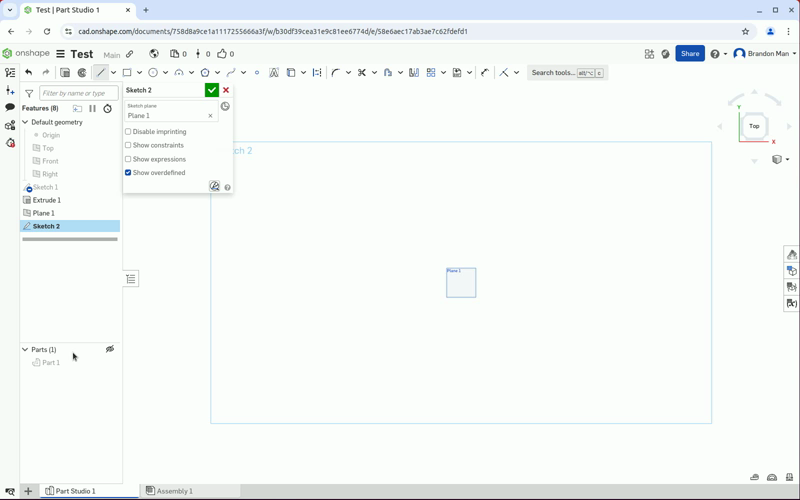
mouse_move(395, 328)
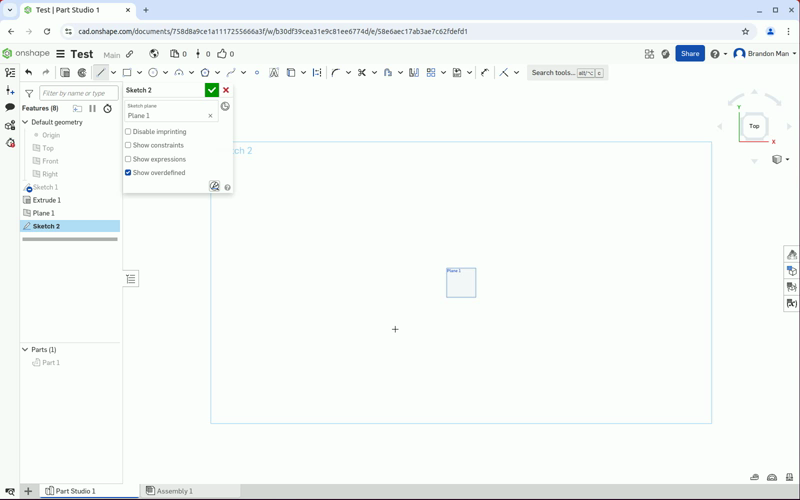
click(395, 328)
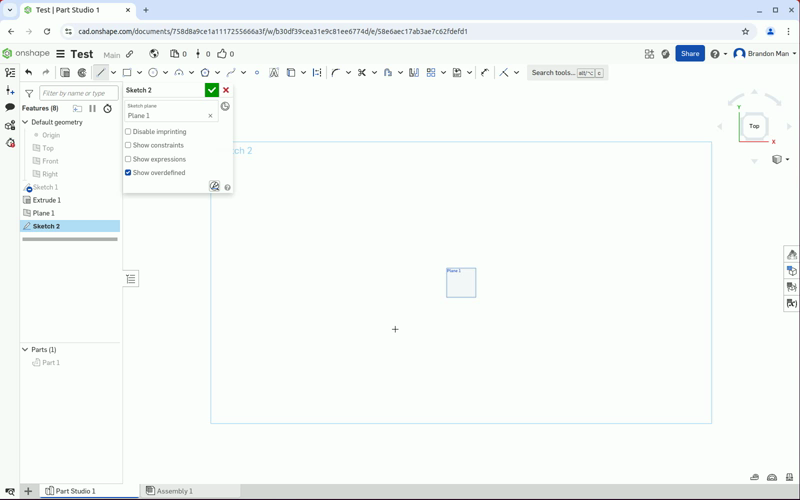
key_up(shift)
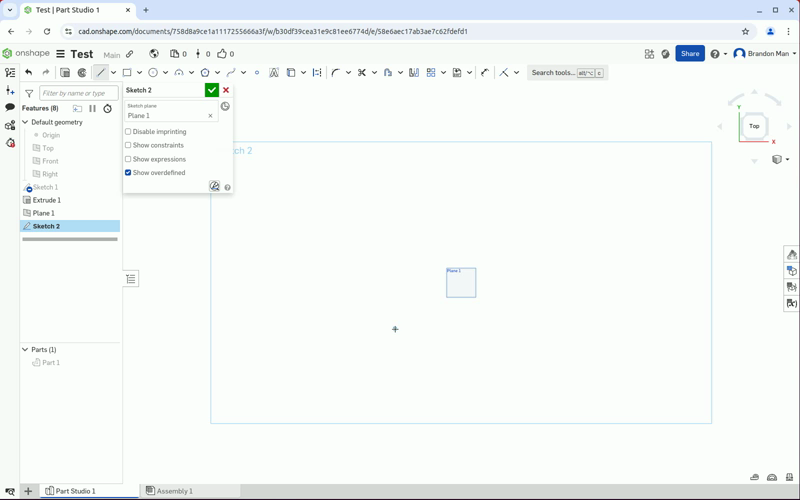
key_down(shift)
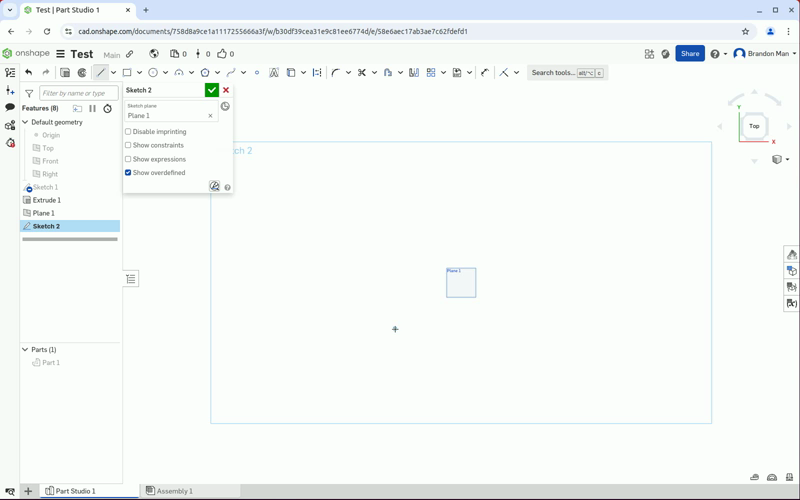
mouse_move(537, 328)
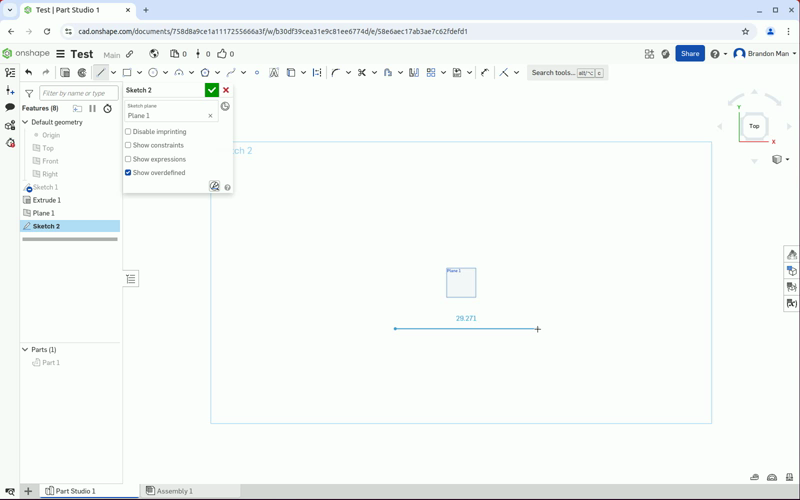
click(537, 328)
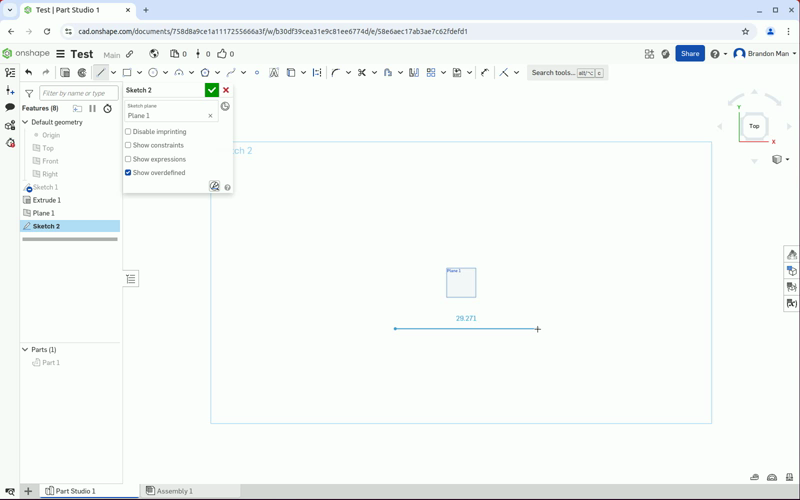
key_up(shift)
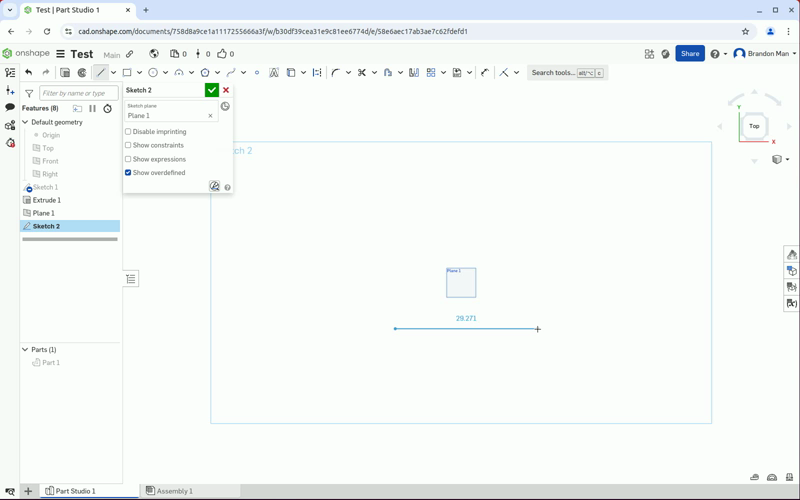
key_down(shift)
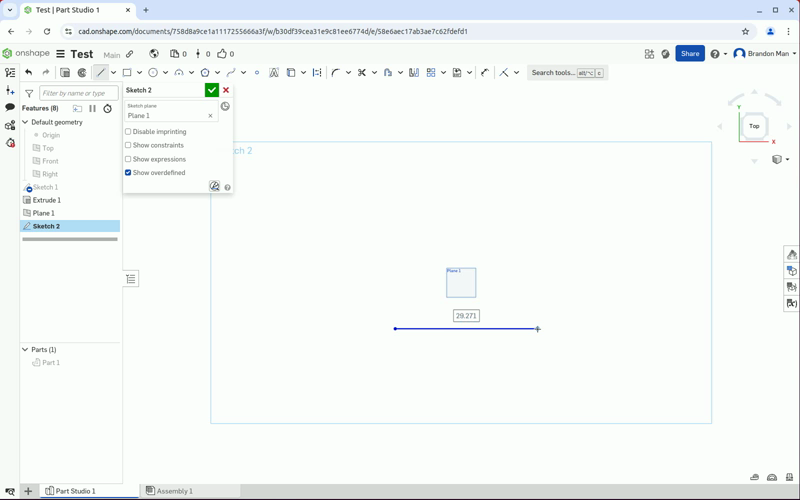
mouse_move(537, 232)
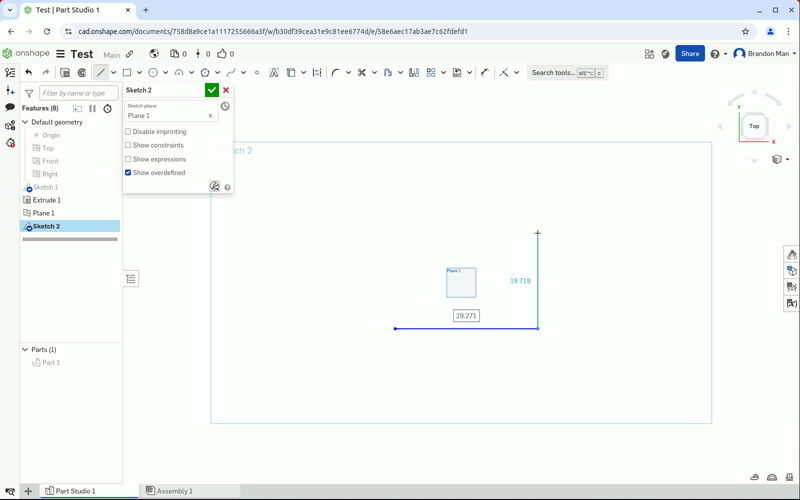
click(537, 232)
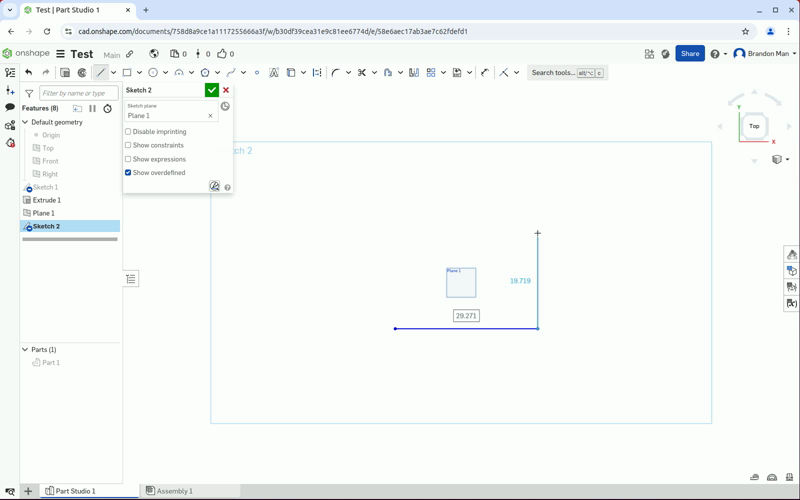
key_up(shift)
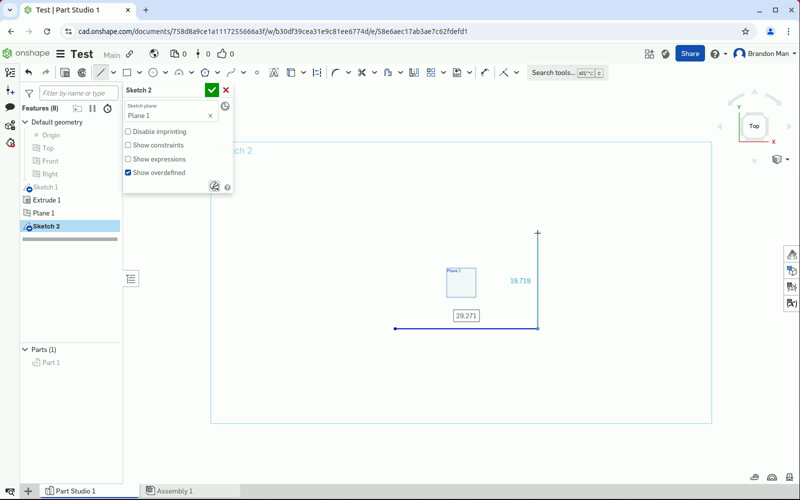
key_down(shift)
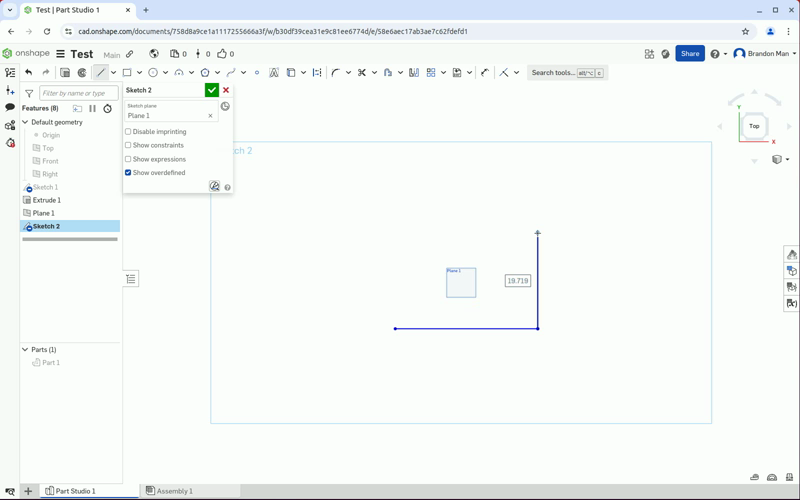
mouse_move(395, 232)
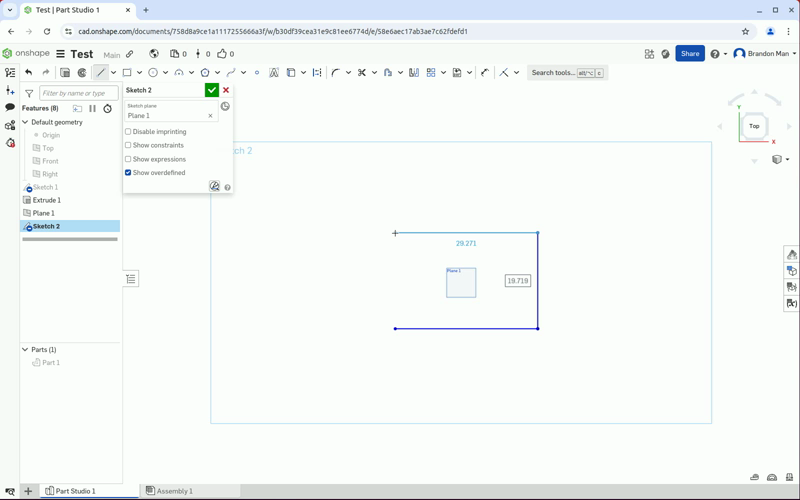
click(395, 232)
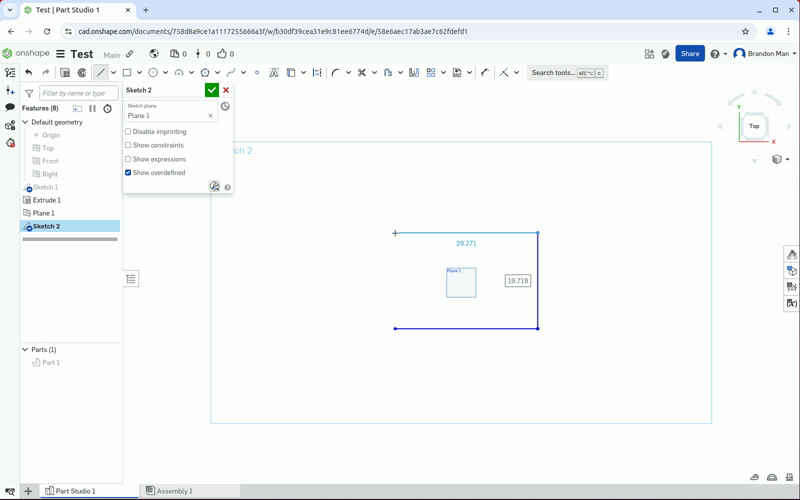
key_up(shift)
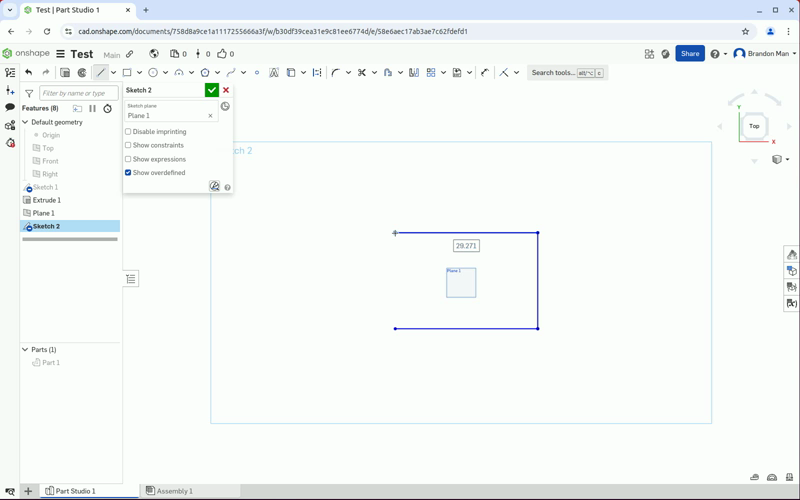
key_down(shift)
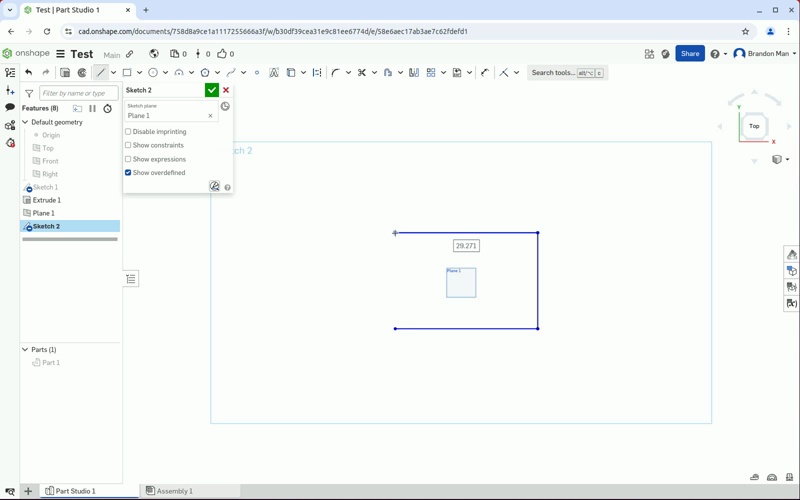
mouse_move(395, 328)
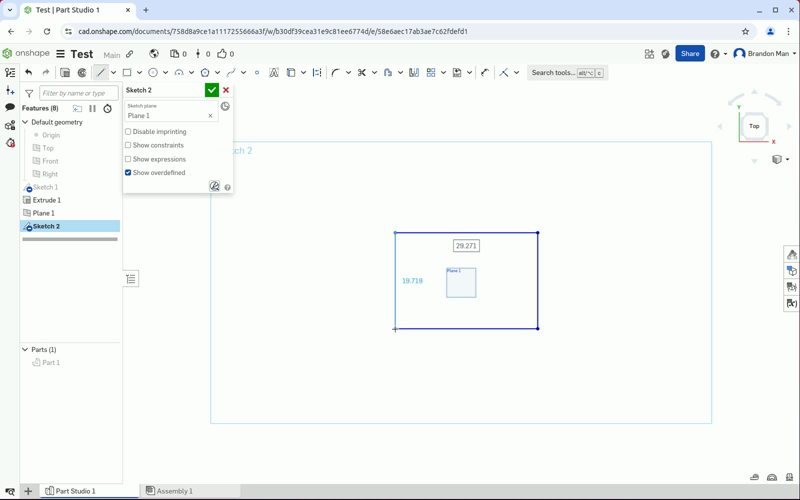
key_up(shift)
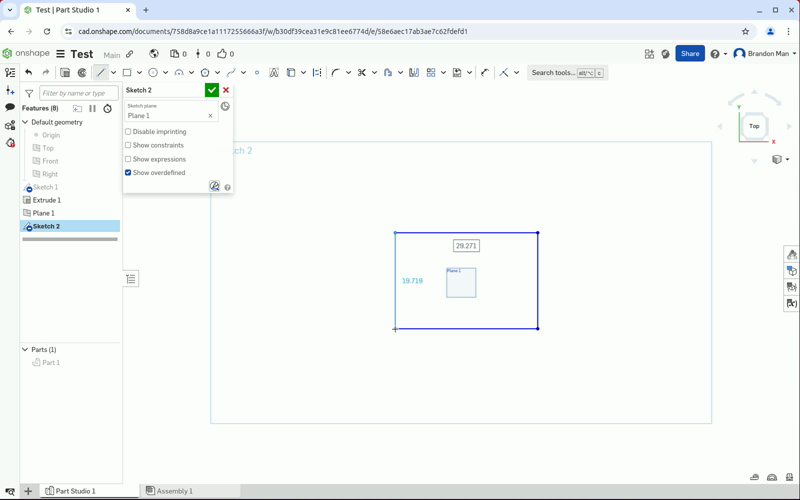
click(395, 328)
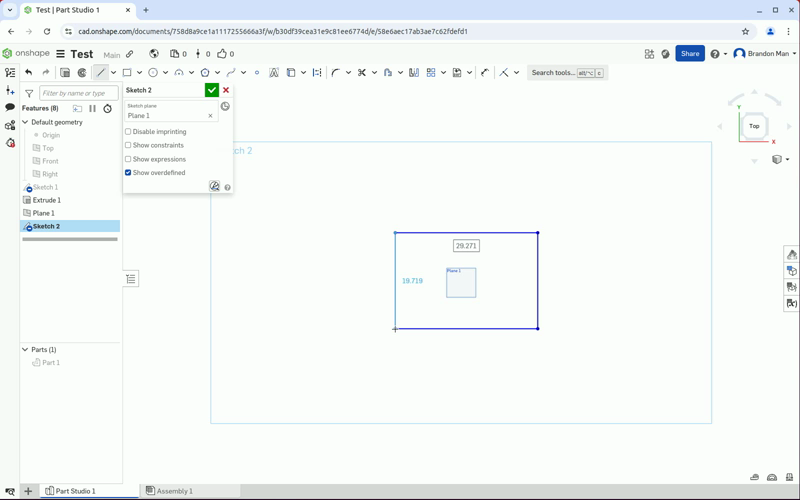
key(esc)
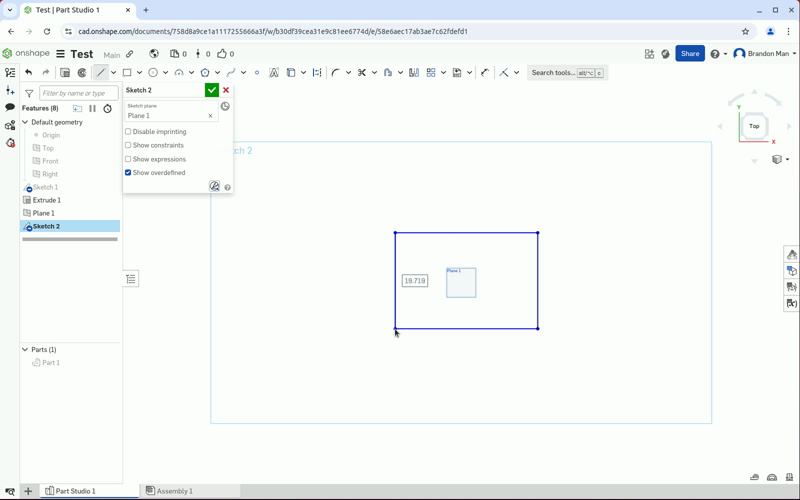
mouse_move(409, 251)
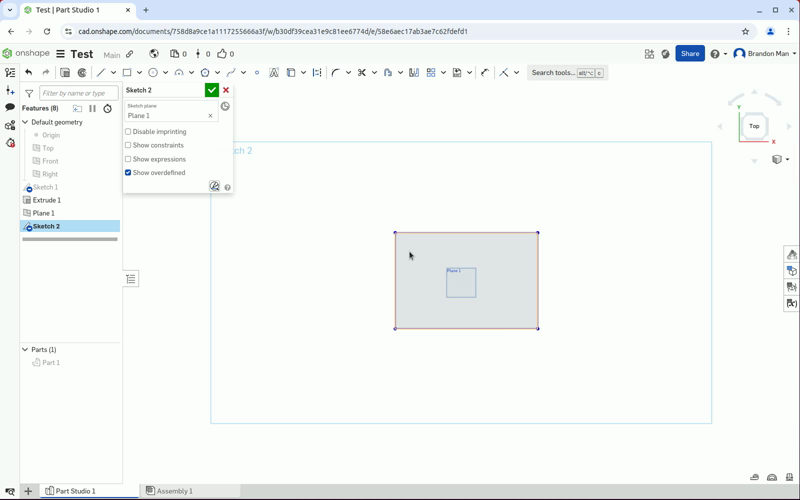
click(409, 251)
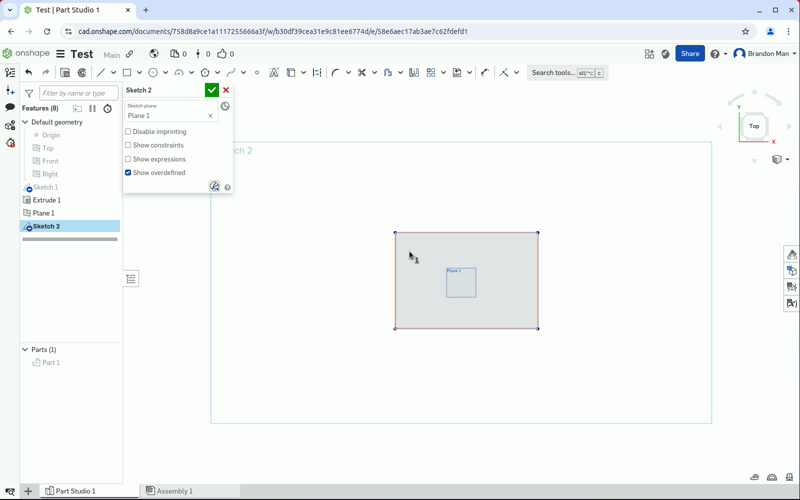
mouse_move(73, 352)
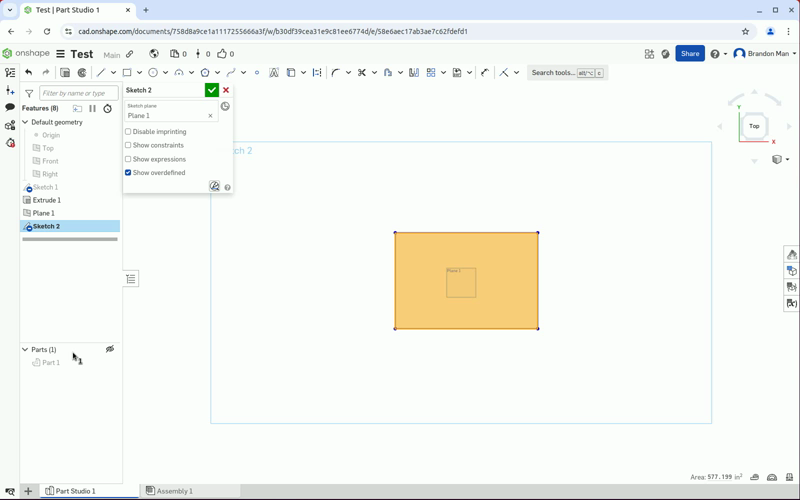
key(shift+y)
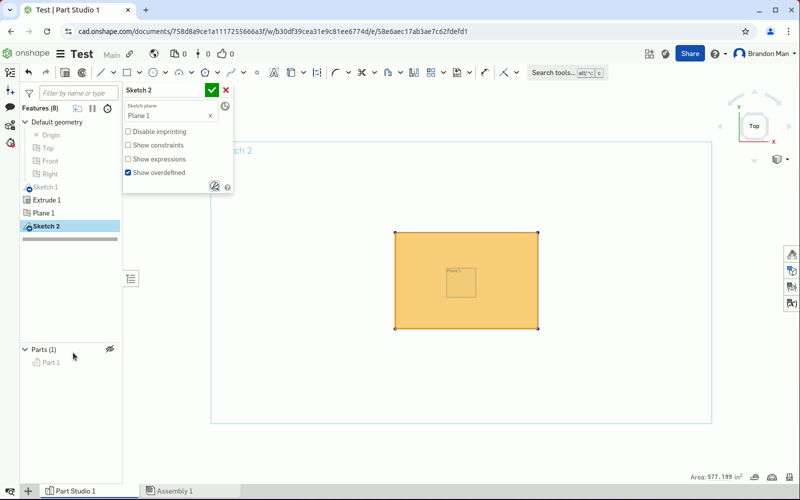
key(shift+e)
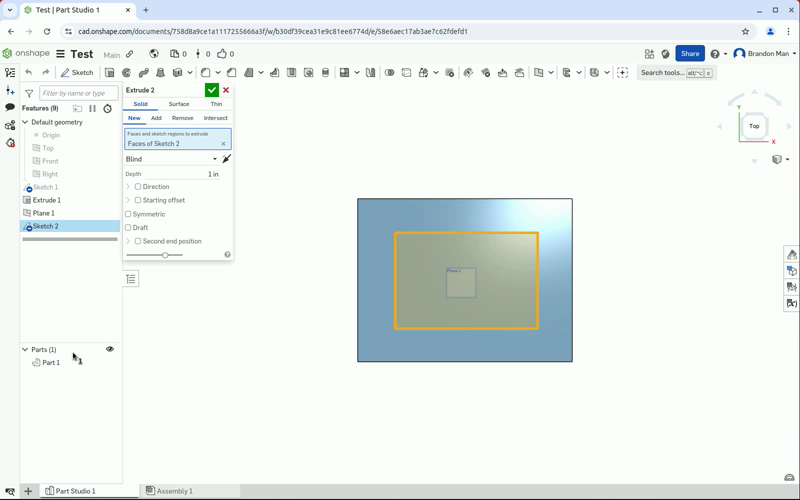
mouse_move(143, 106)
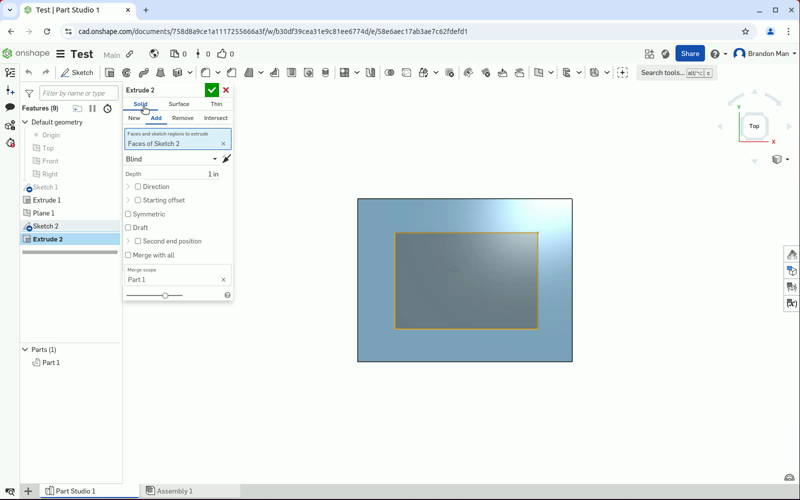
click(143, 106)
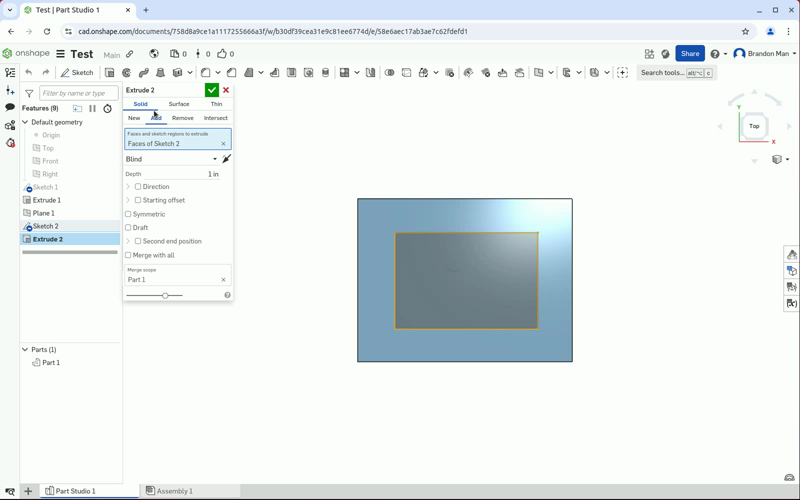
mouse_move(186, 120)
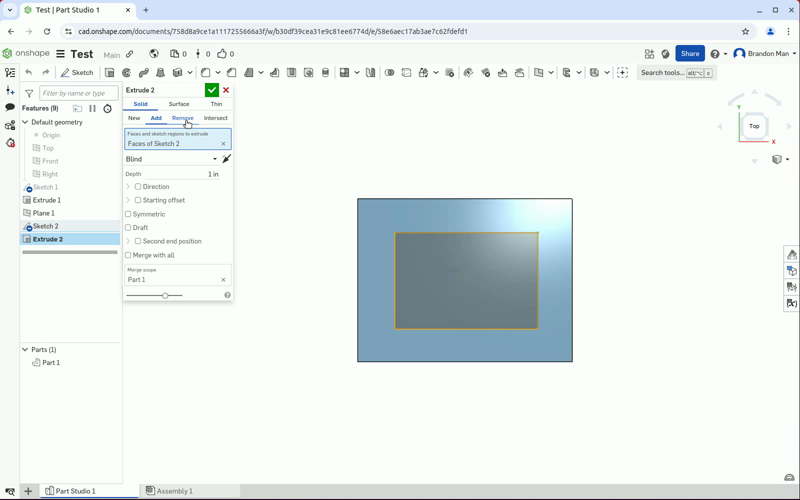
click(186, 120)
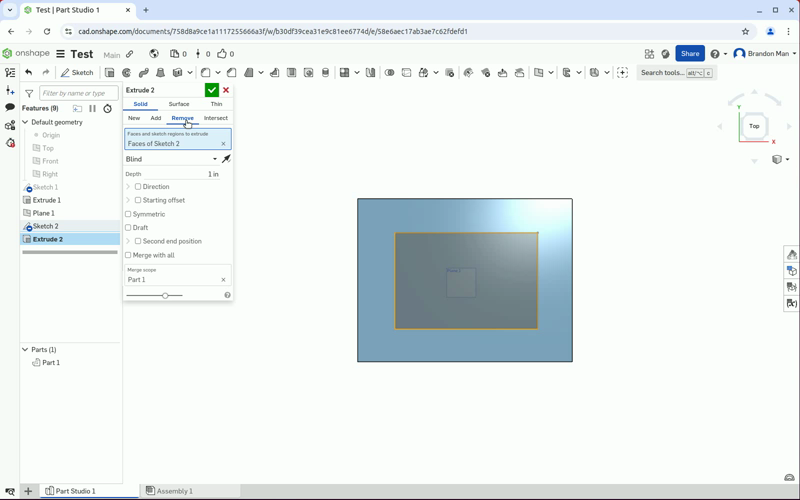
key(tab, 4)
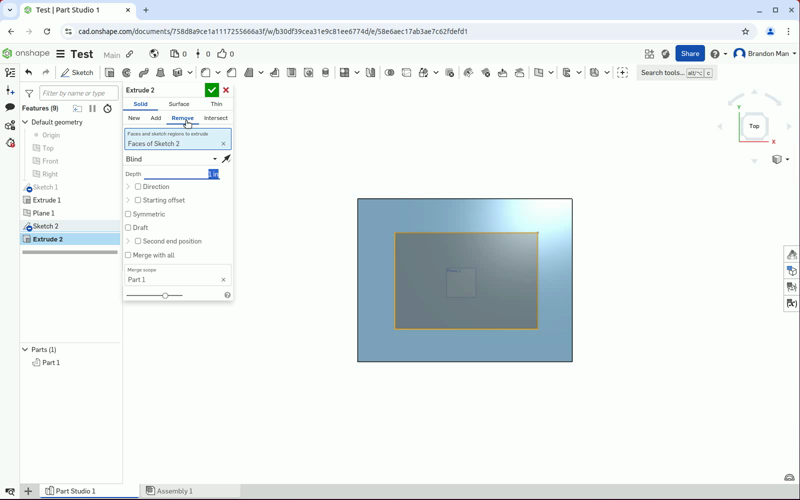
text(9.628)
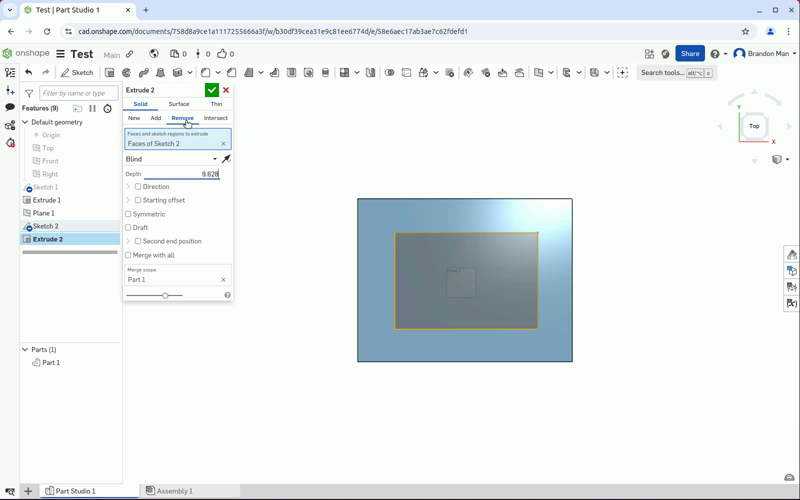
key(tab, 6)
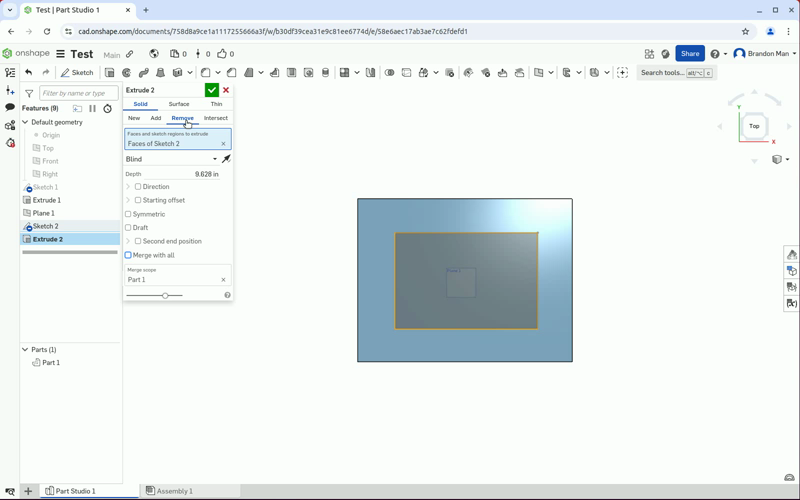
key(space)
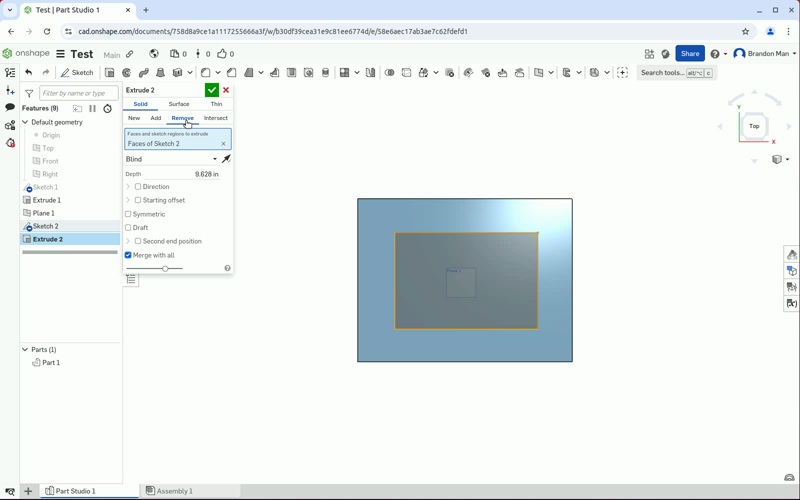
key(enter)
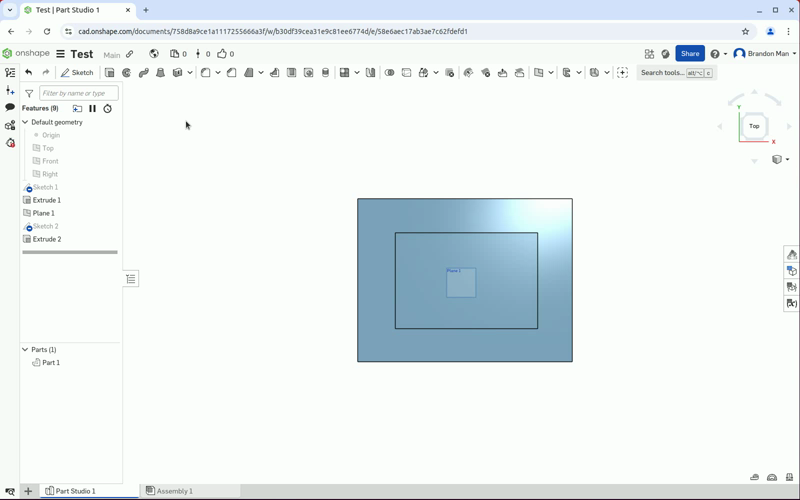
key(shift+h)
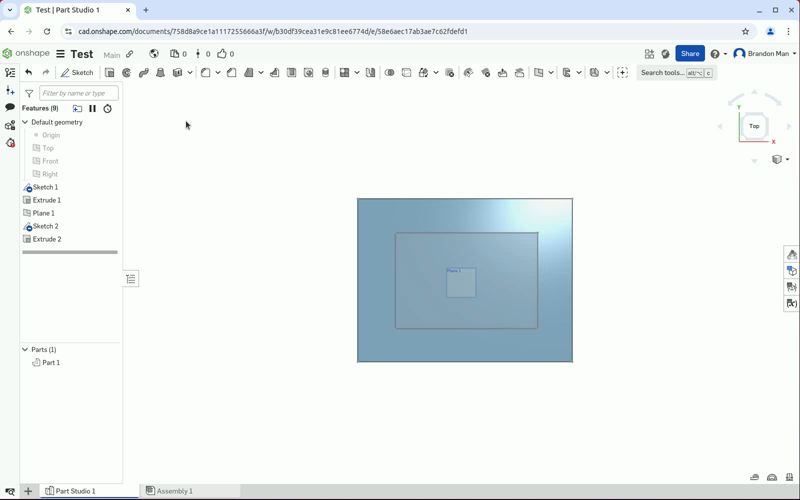
key(shift+h)
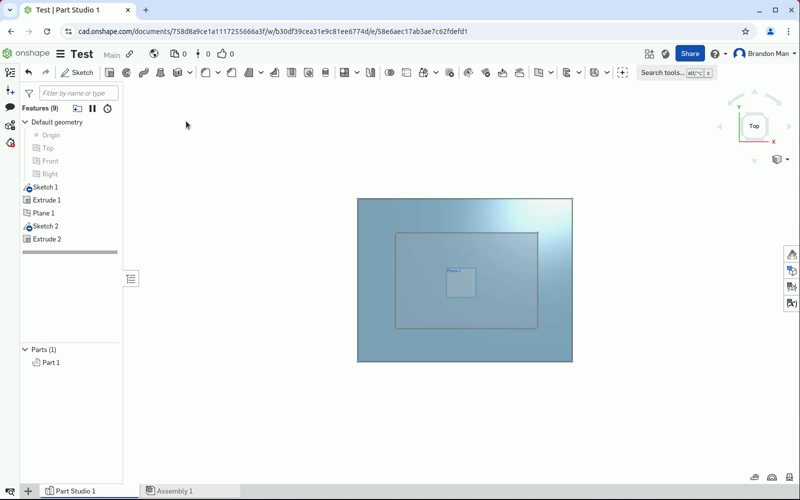
key(shift+7)
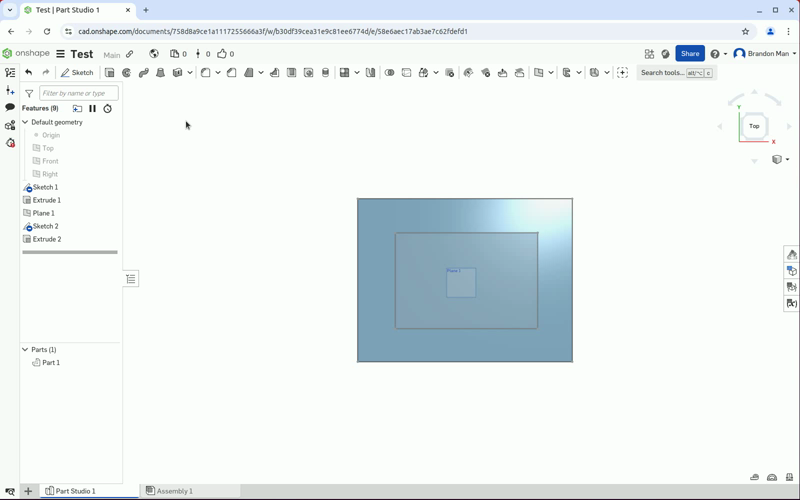
key(up, 3)
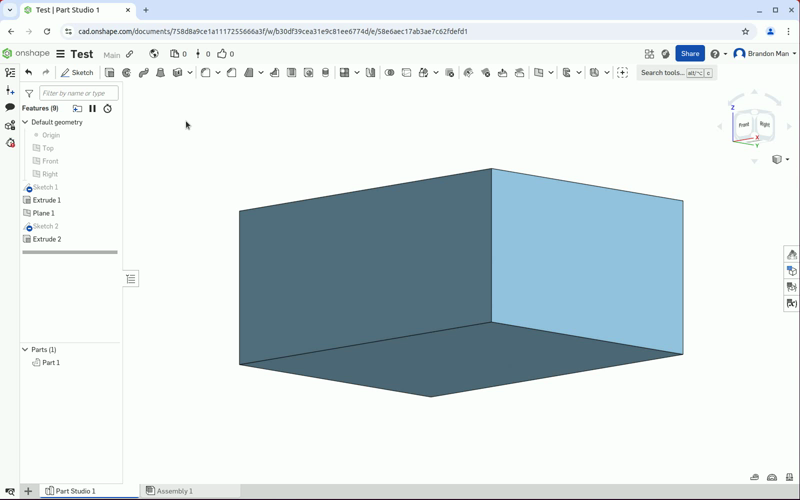
key(left, 3)
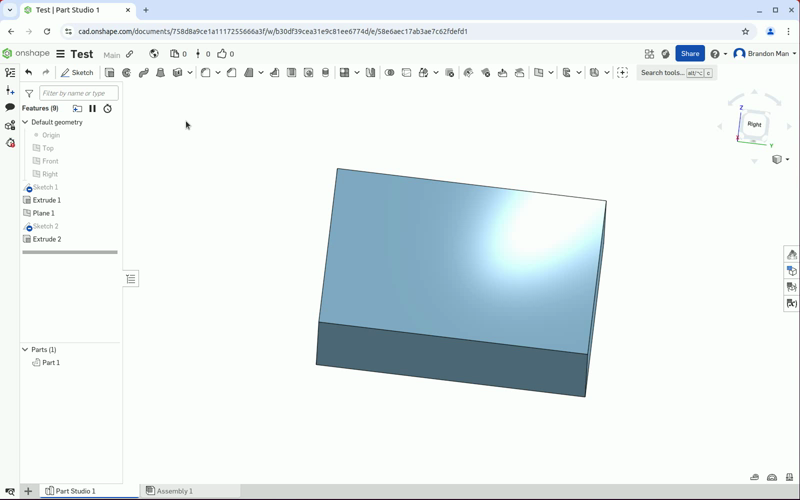
key(right, 3)
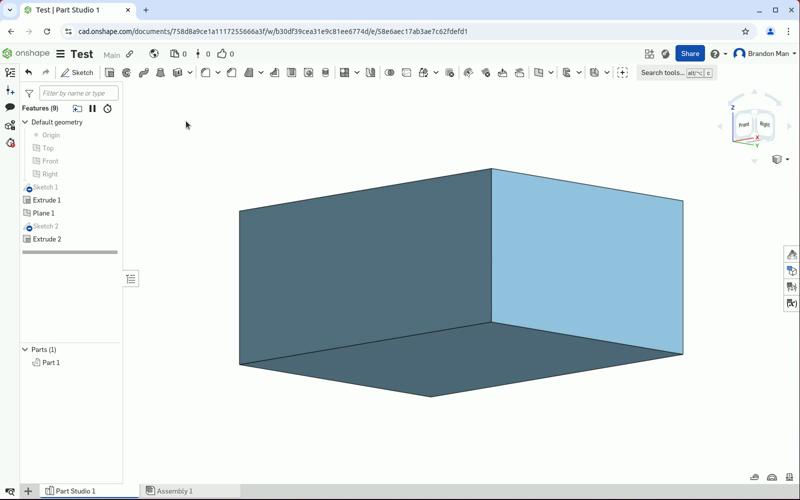
key(down, 3)
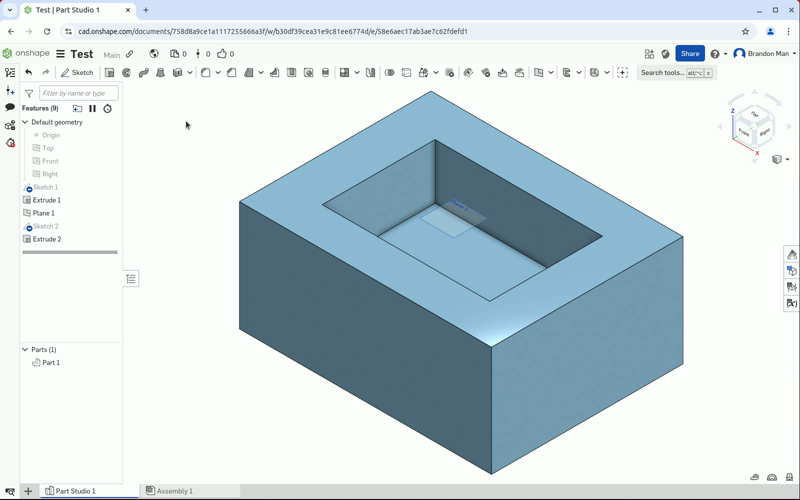
mouse_move(73, 189)
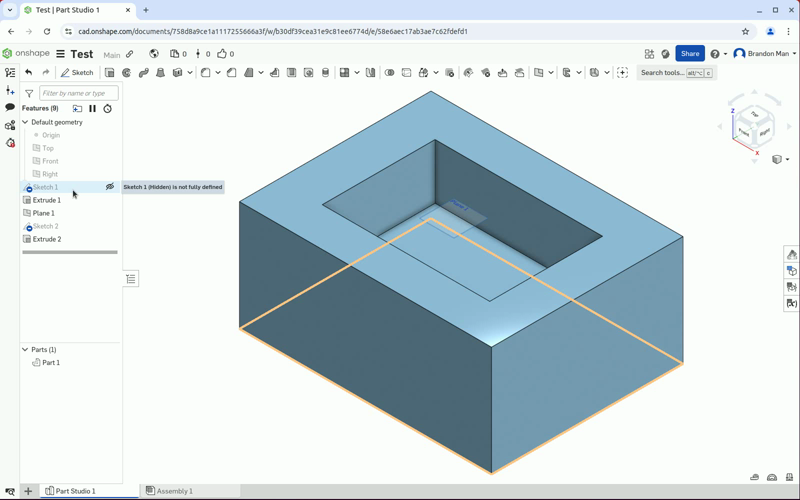
click(73, 189)